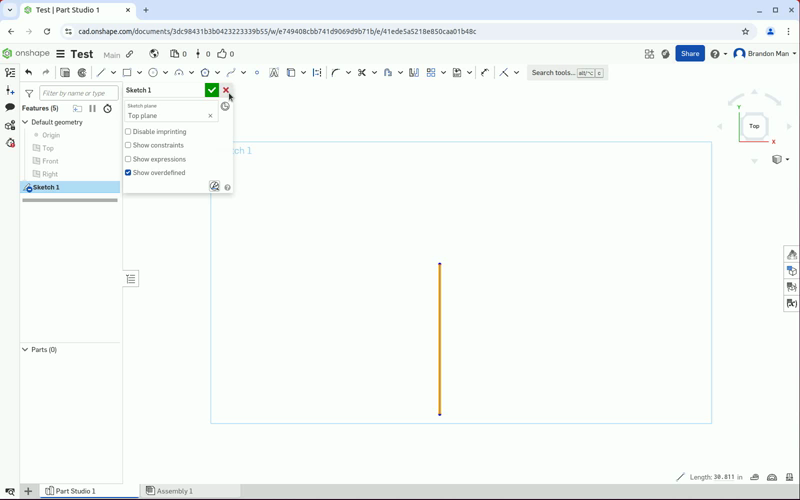
key(shift+h)
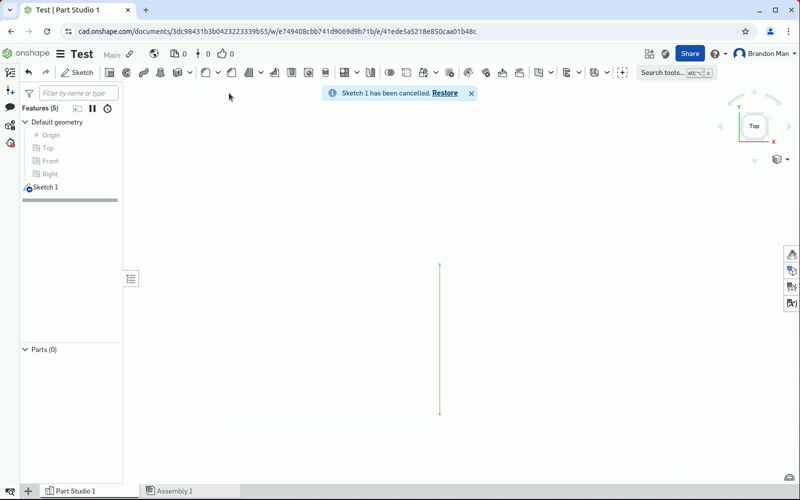
key(shift+s)
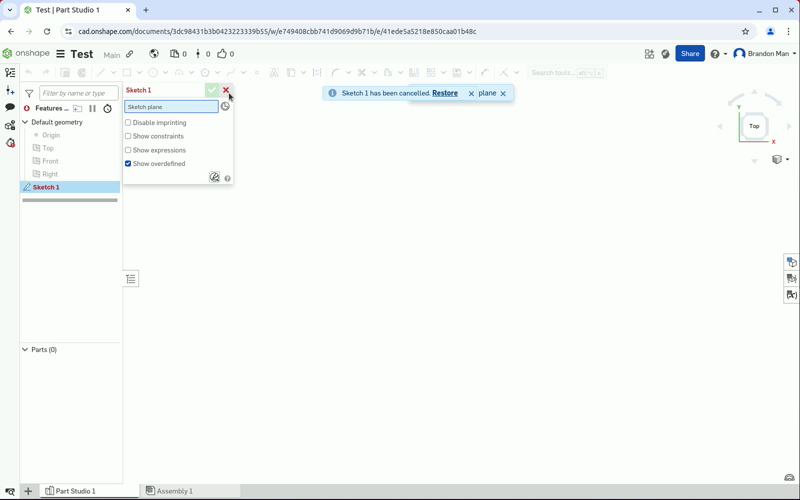
mouse_move(73, 150)
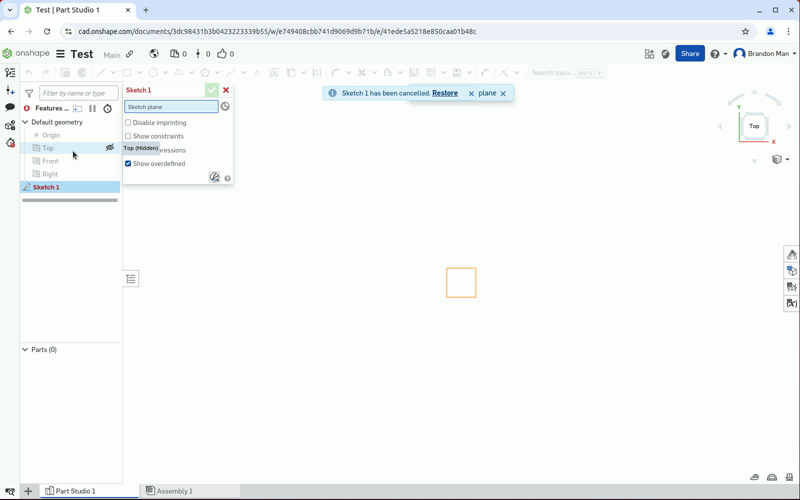
click(73, 150)
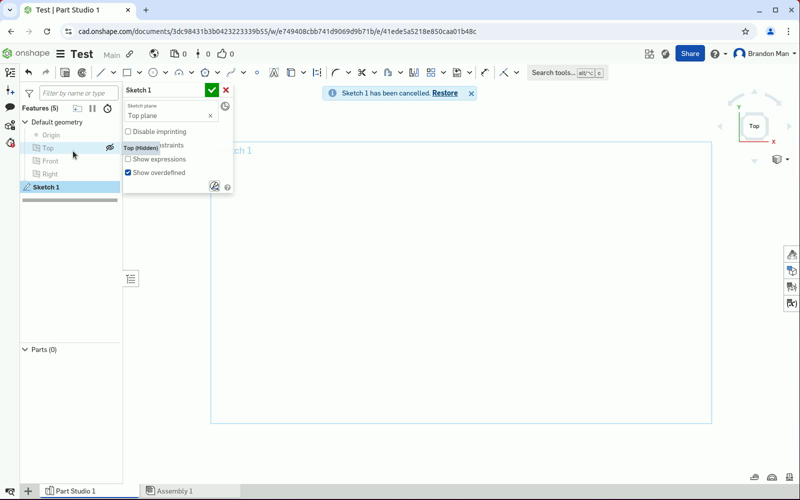
mouse_move(73, 352)
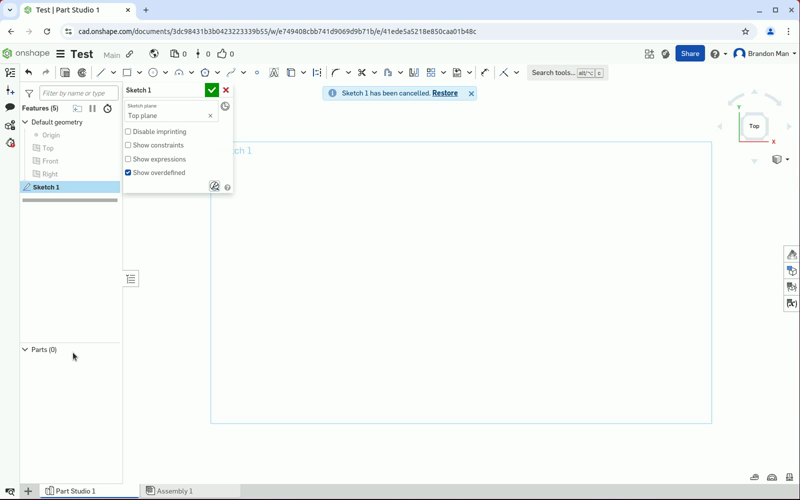
key(y)
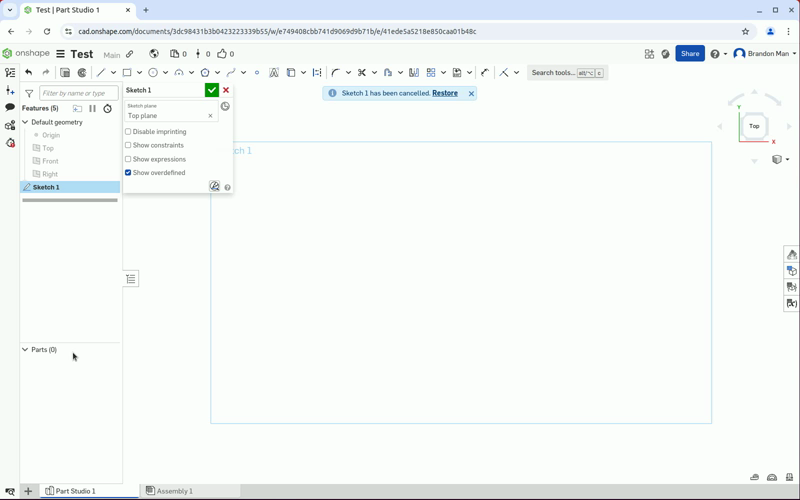
key(l)
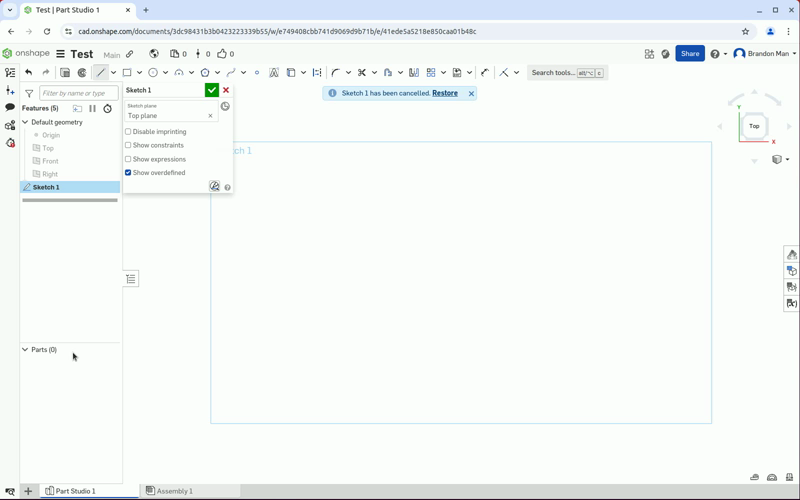
key_down(shift)
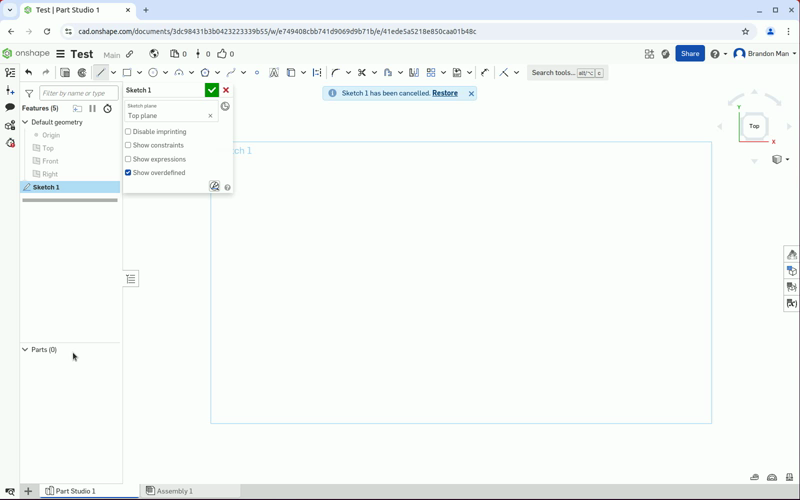
mouse_move(460, 282)
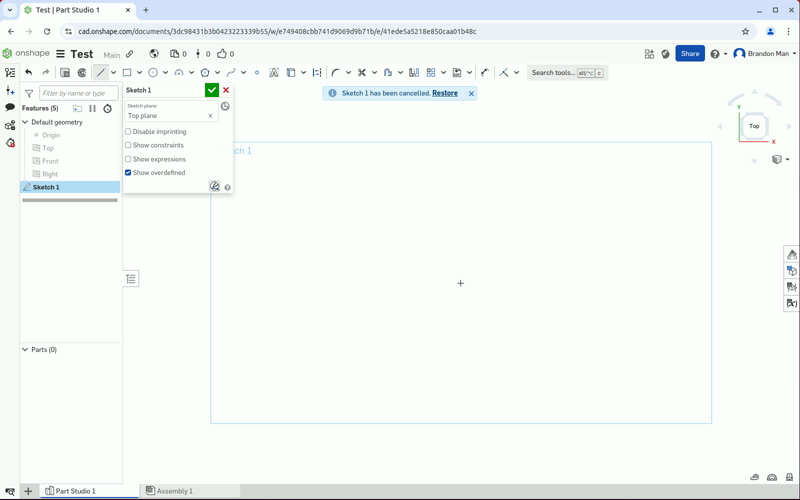
click(460, 282)
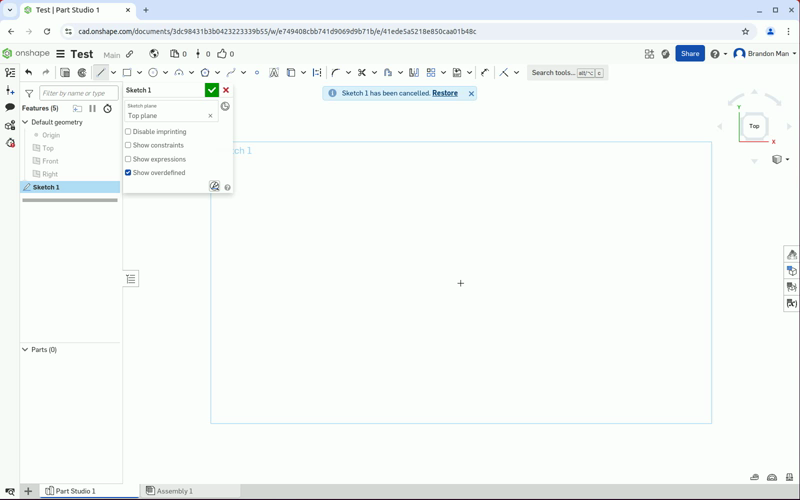
key_up(shift)
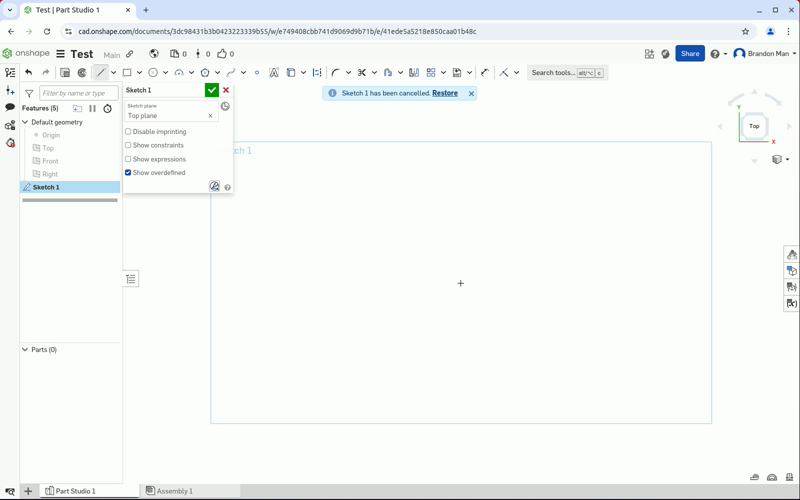
key_down(shift)
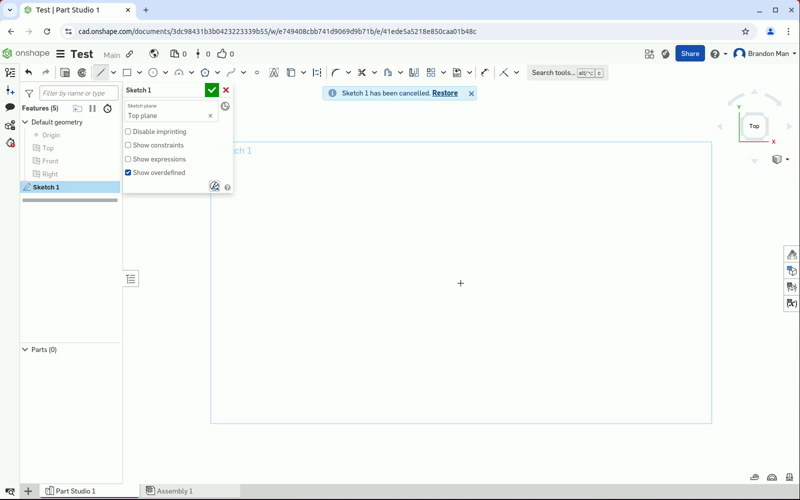
mouse_move(535, 282)
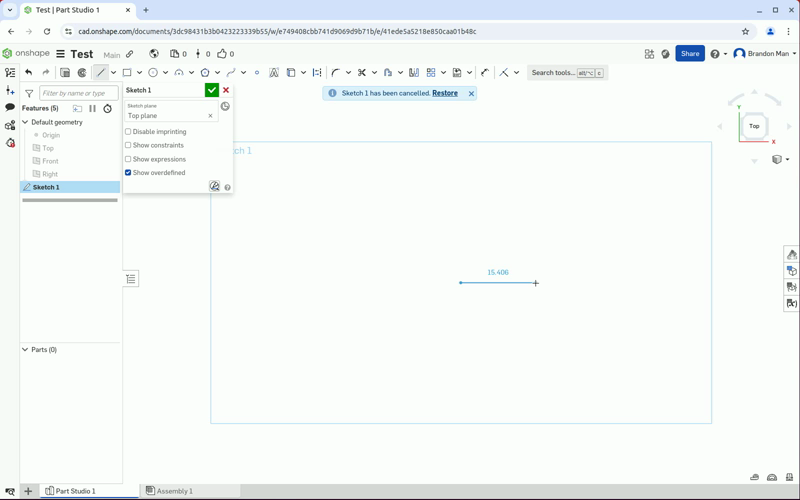
click(535, 282)
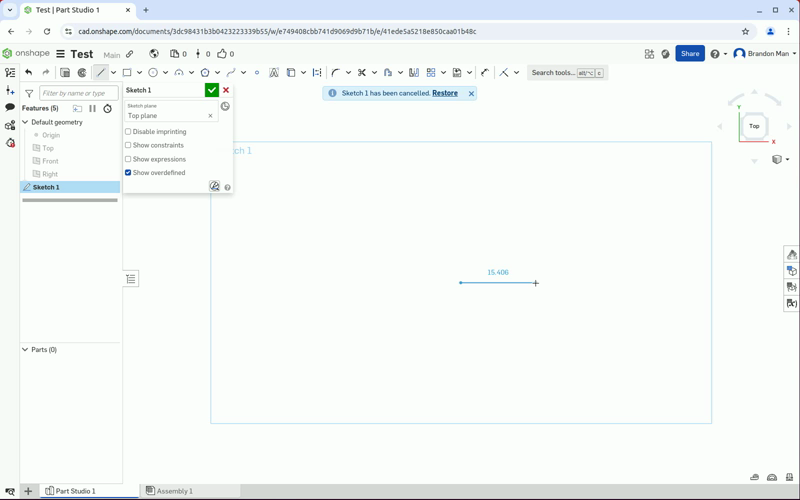
key_up(shift)
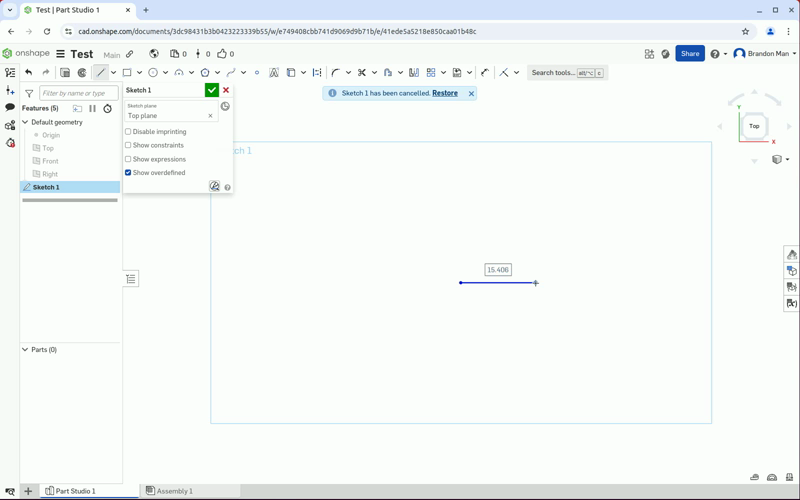
key_down(shift)
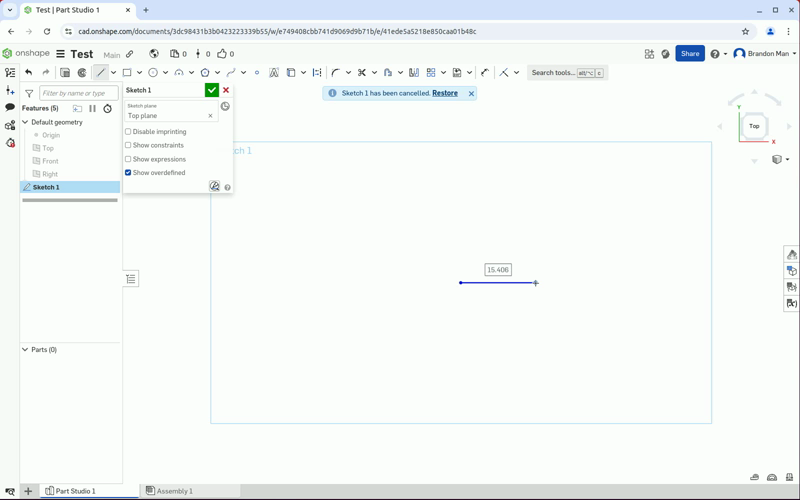
mouse_move(535, 170)
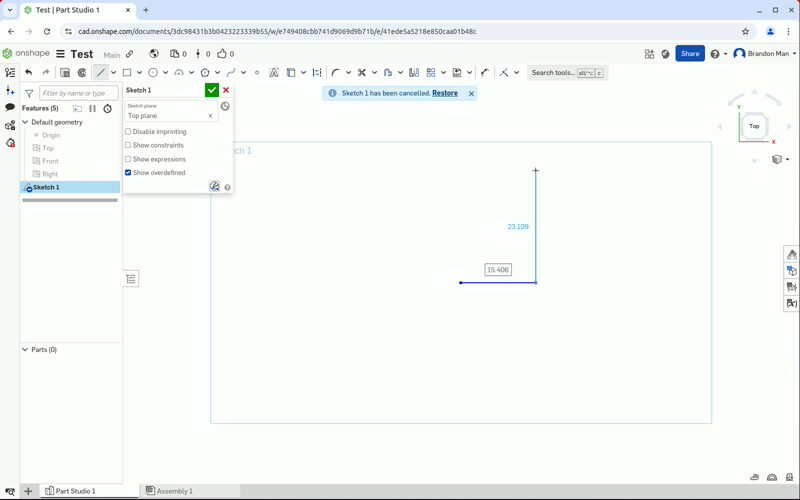
click(535, 170)
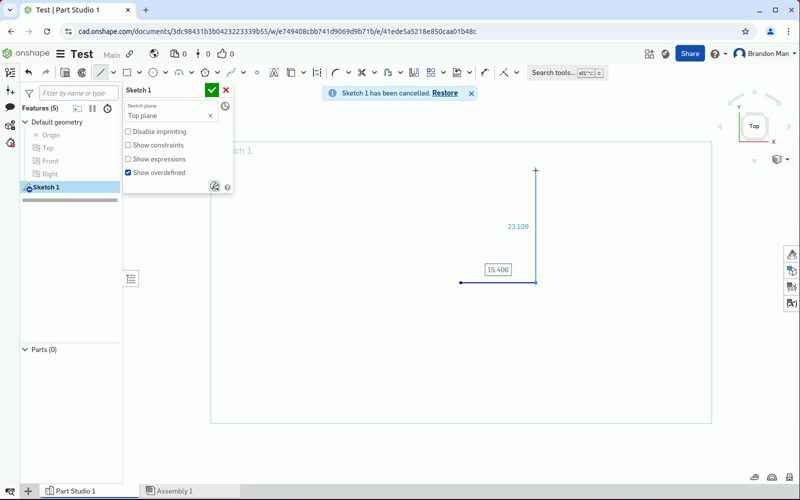
key_up(shift)
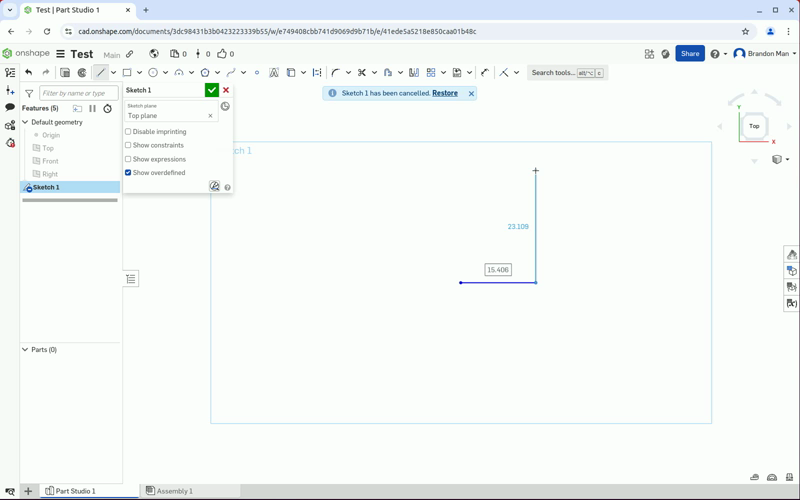
key_down(shift)
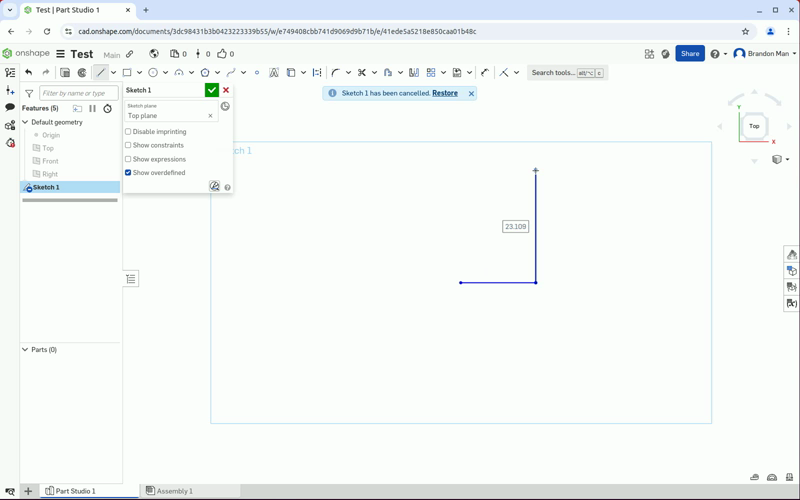
mouse_move(460, 170)
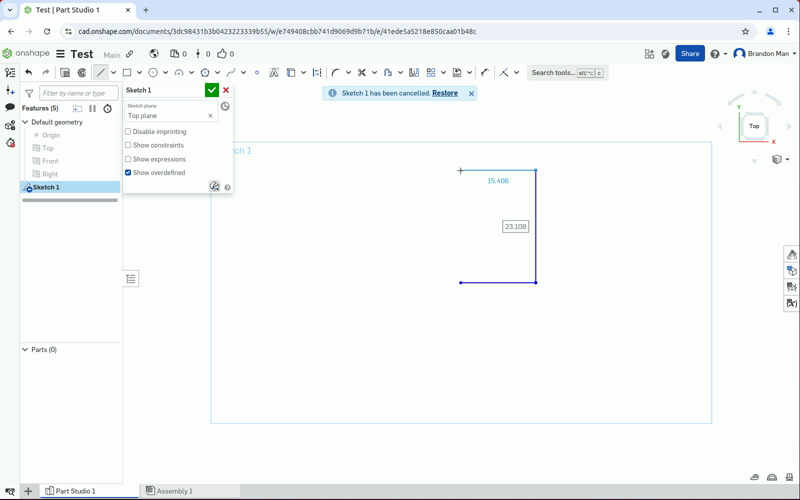
click(460, 170)
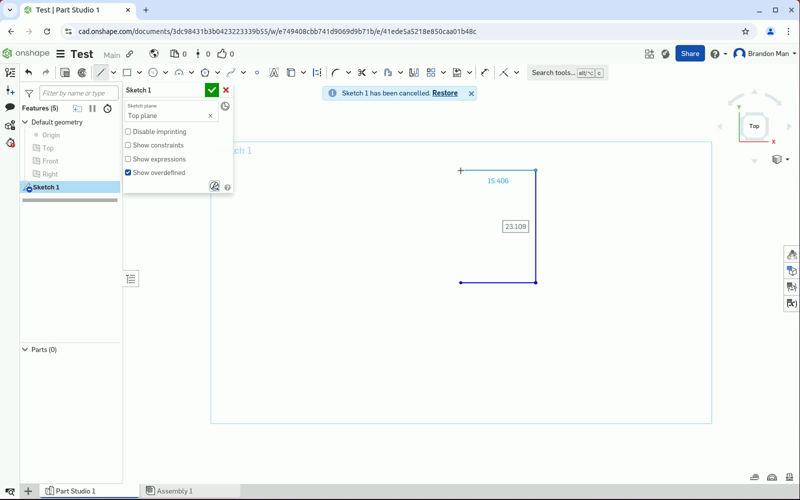
key_up(shift)
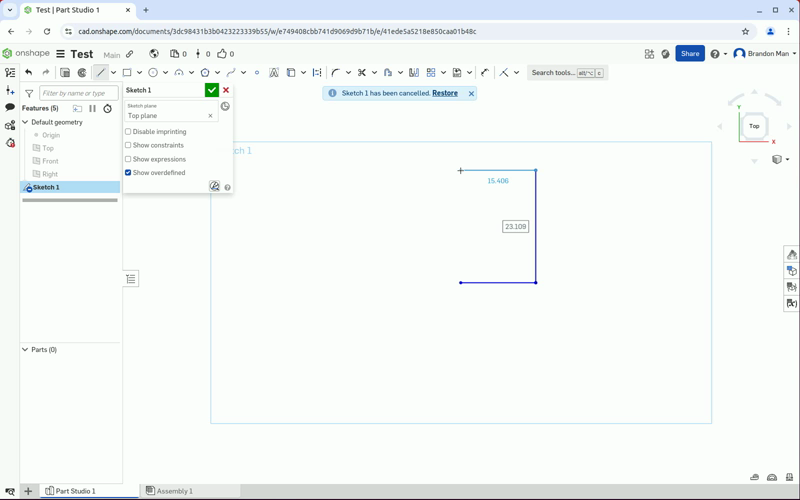
key_down(shift)
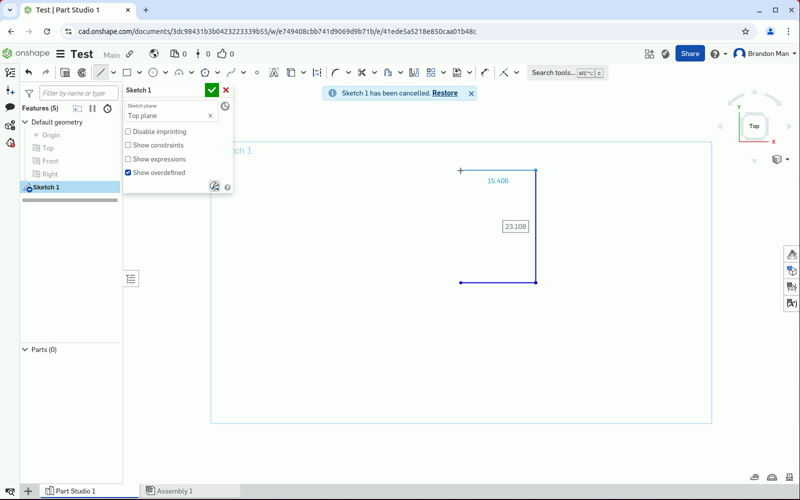
mouse_move(460, 282)
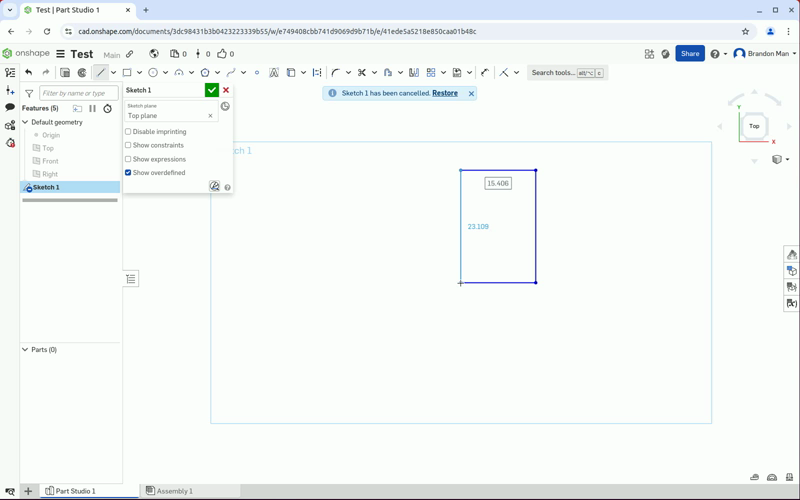
key_up(shift)
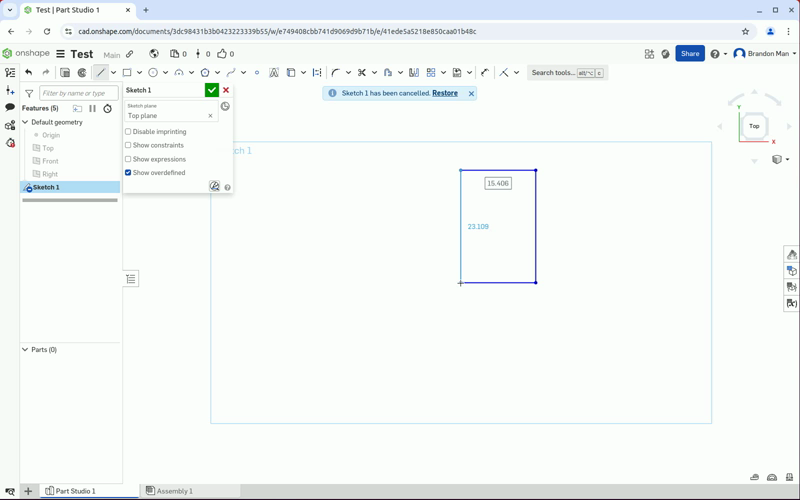
click(460, 282)
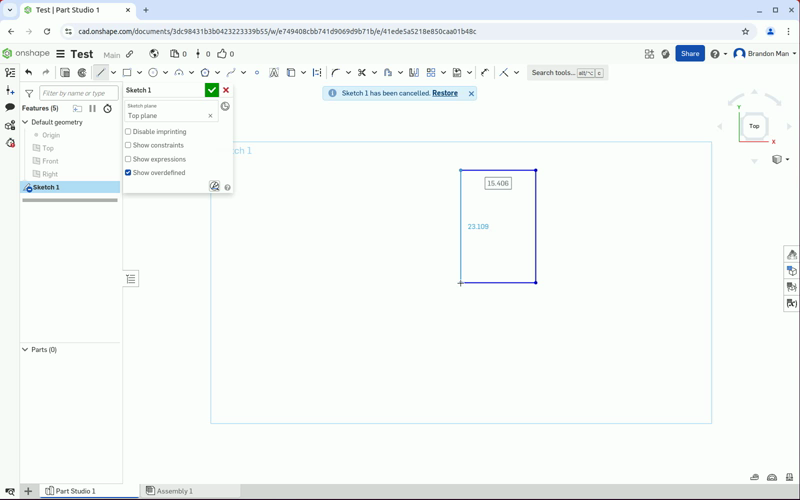
key(esc)
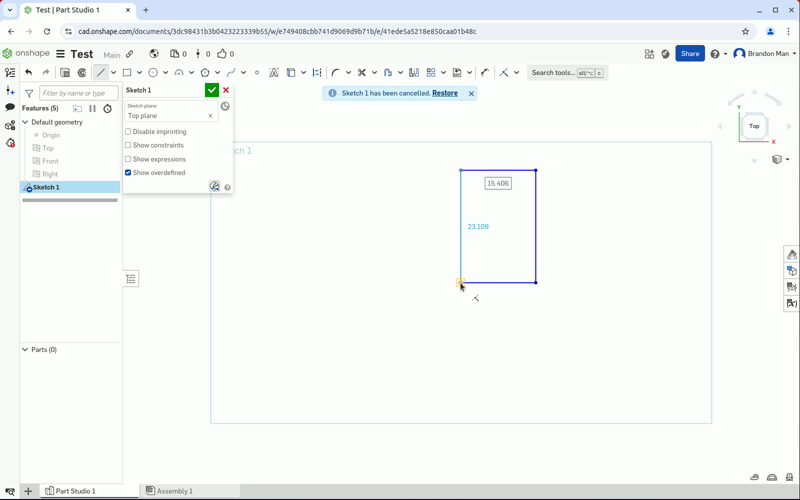
mouse_move(481, 224)
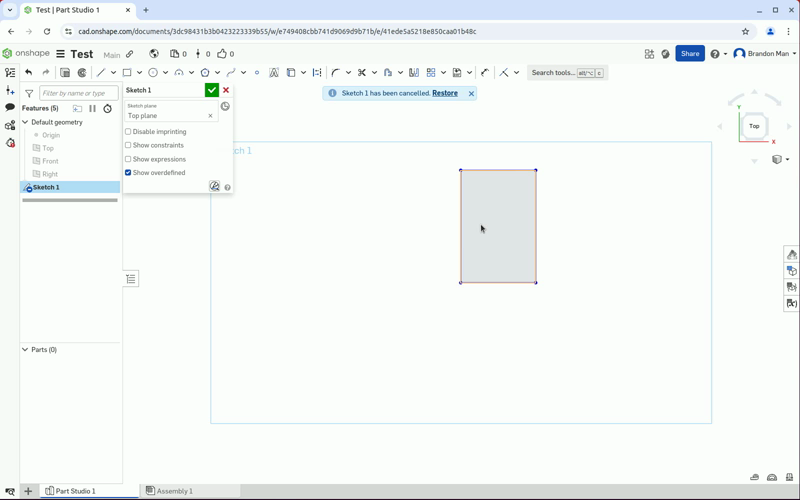
click(481, 224)
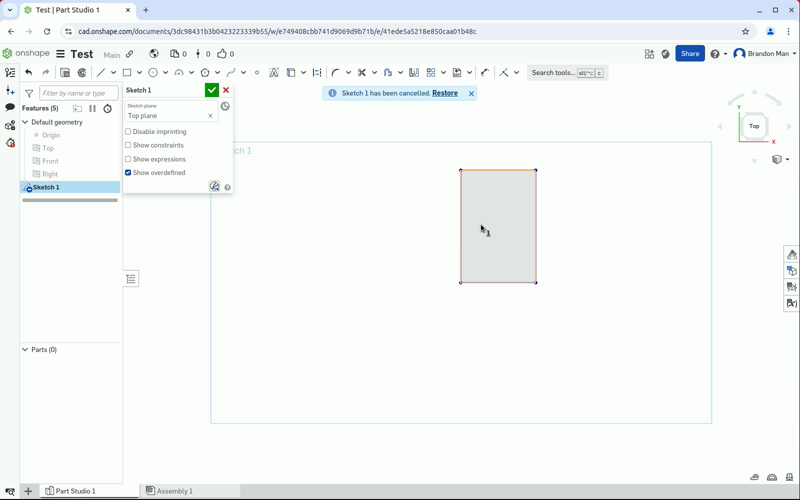
mouse_move(73, 352)
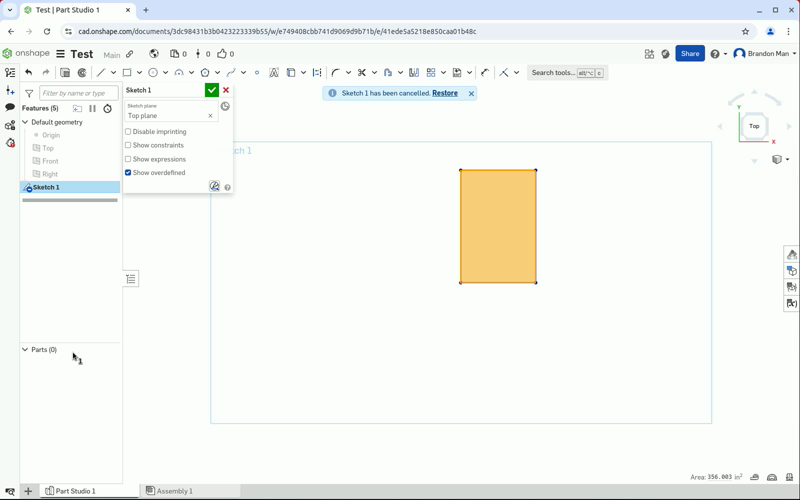
key(shift+y)
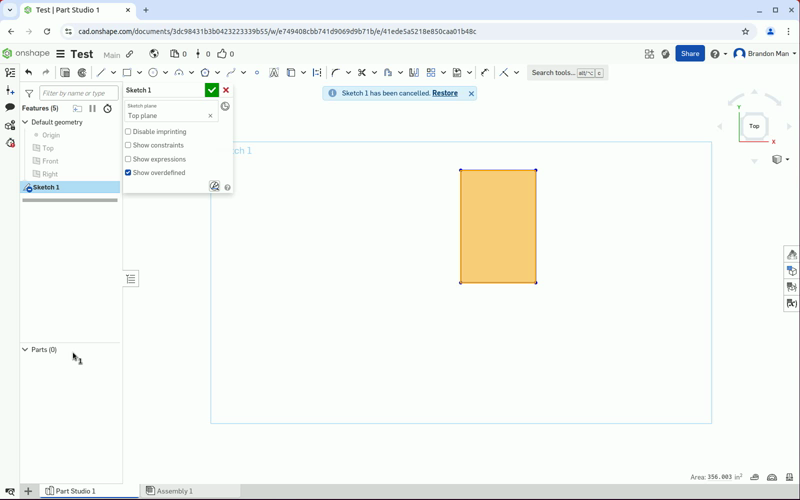
key(shift+e)
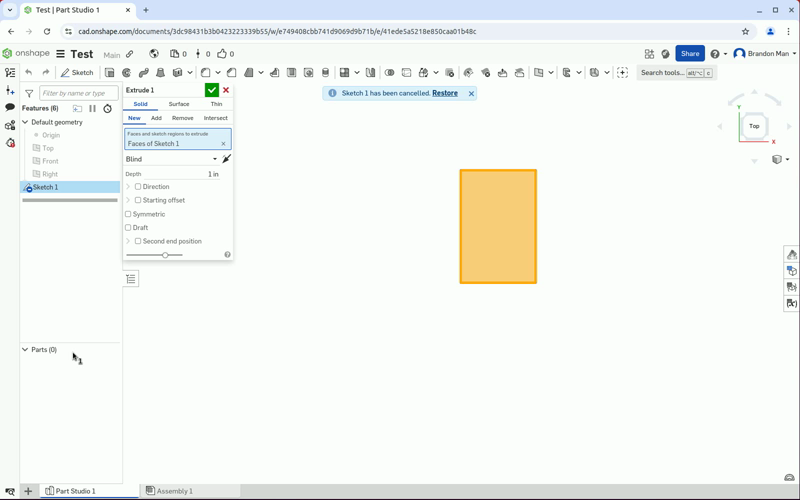
mouse_move(143, 106)
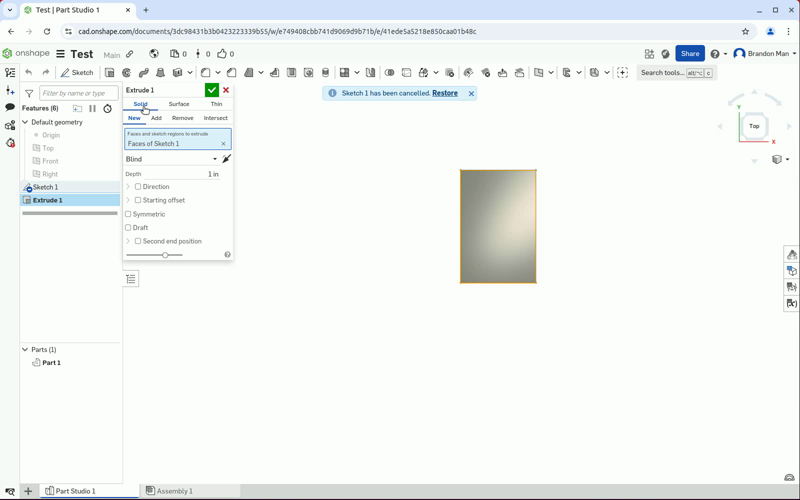
click(143, 106)
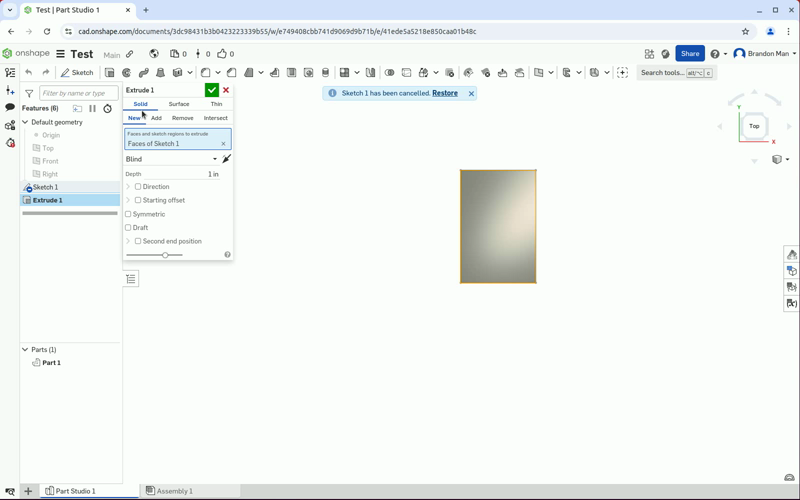
mouse_move(137, 120)
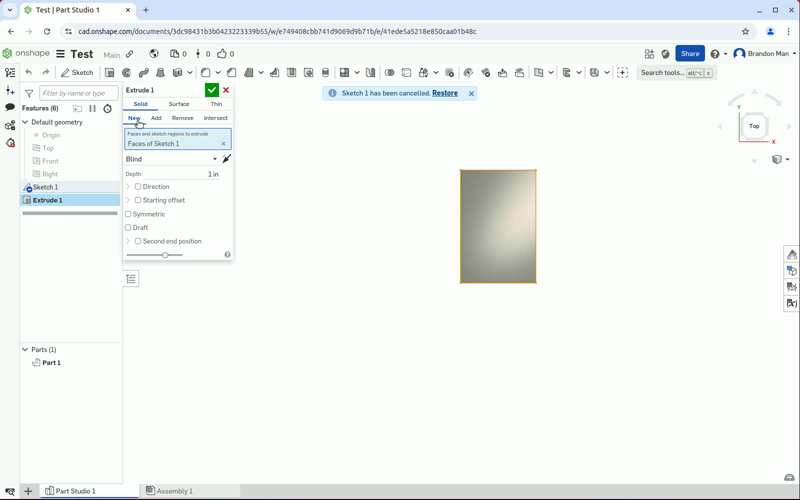
click(137, 120)
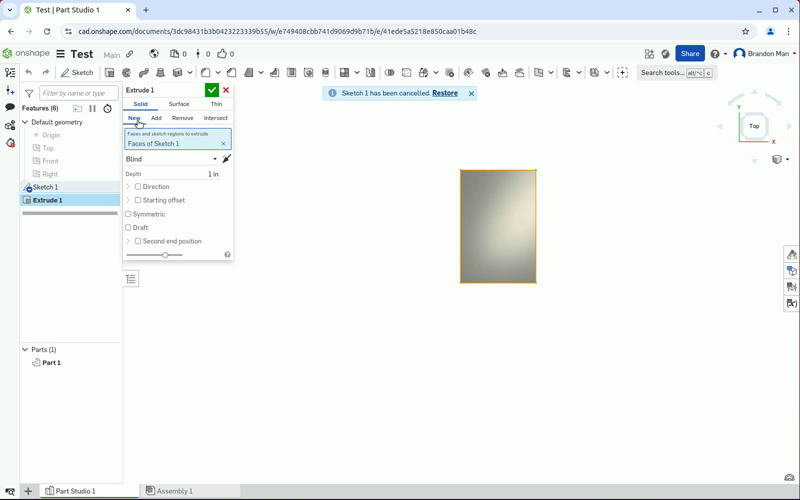
key(tab, 4)
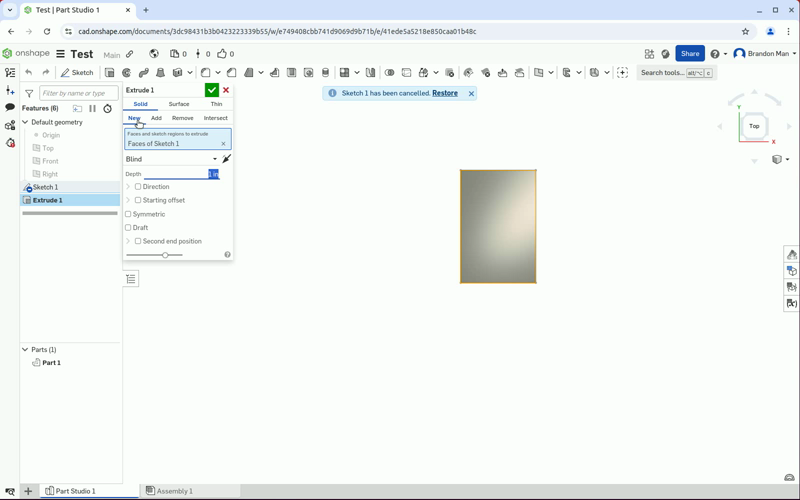
text(9.147)
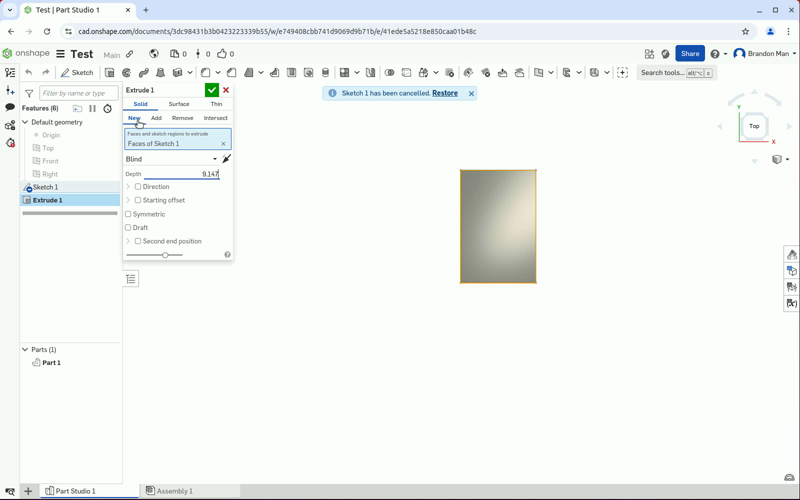
key(enter)
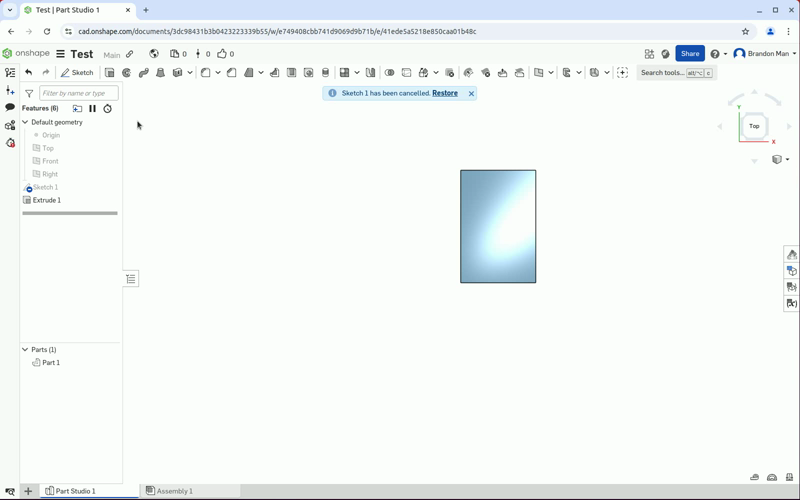
key(shift+h)
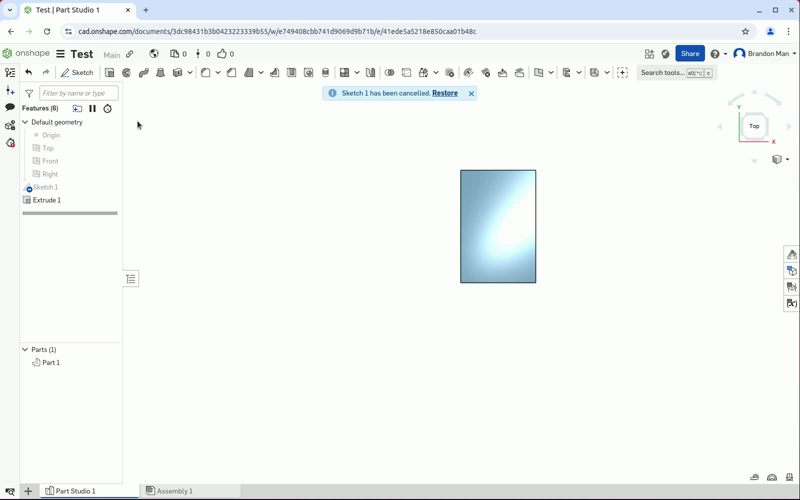
key(shift+h)
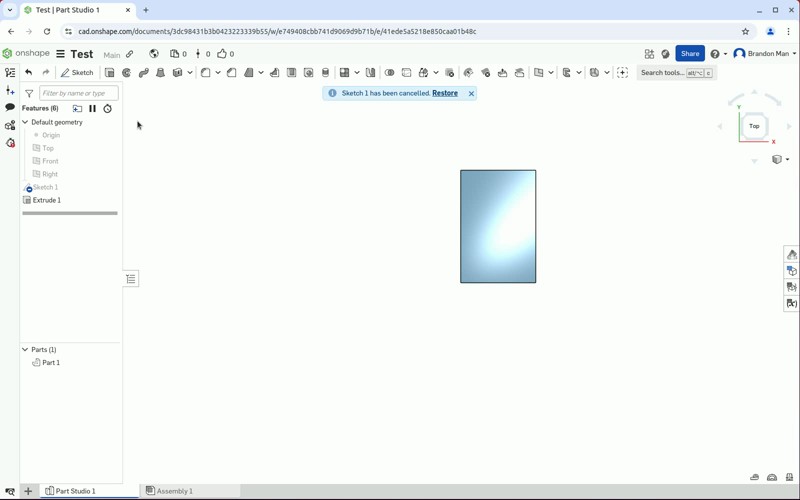
mouse_move(73, 189)
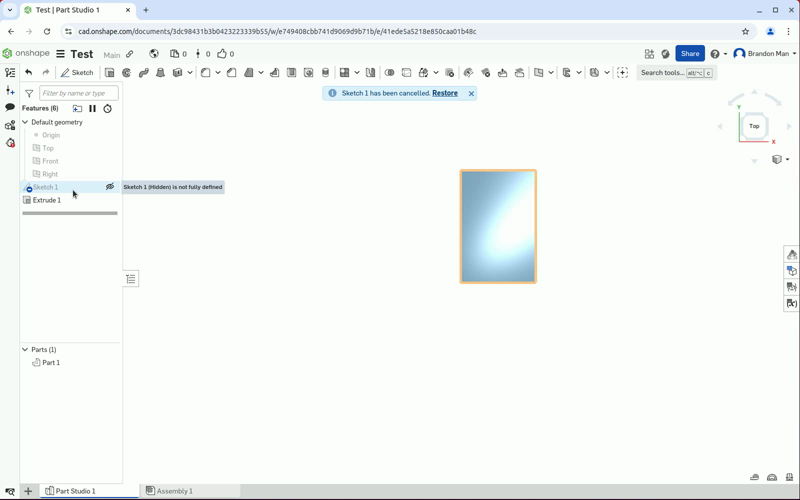
click(73, 189)
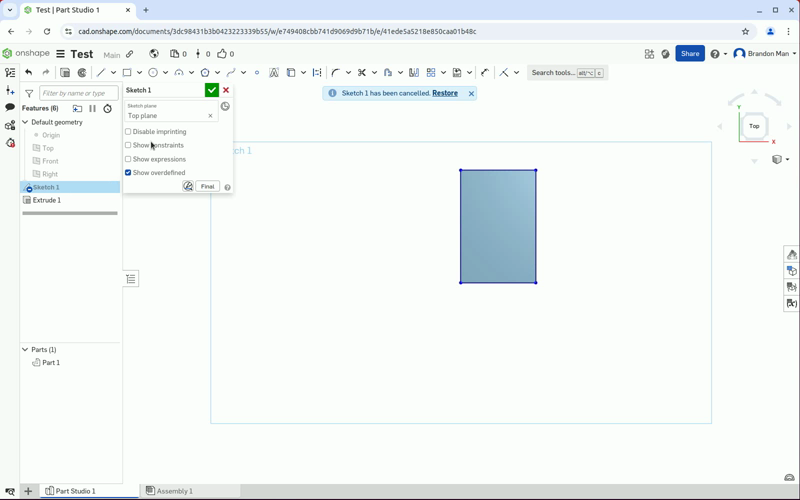
mouse_move(229, 92)
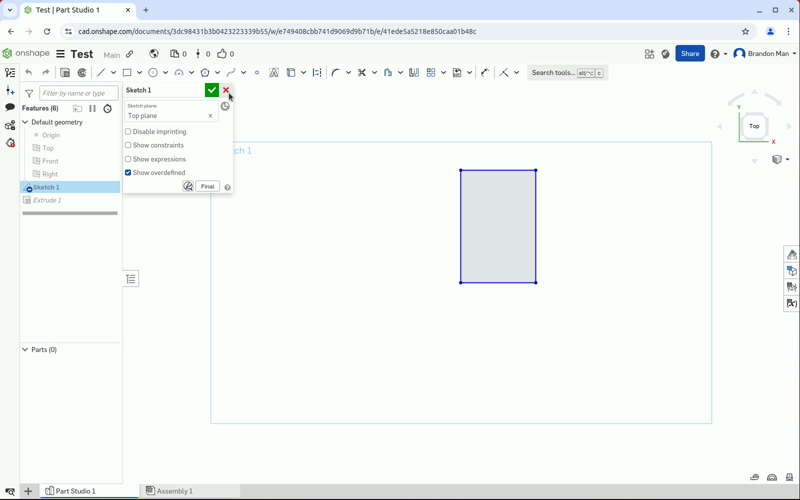
click(229, 92)
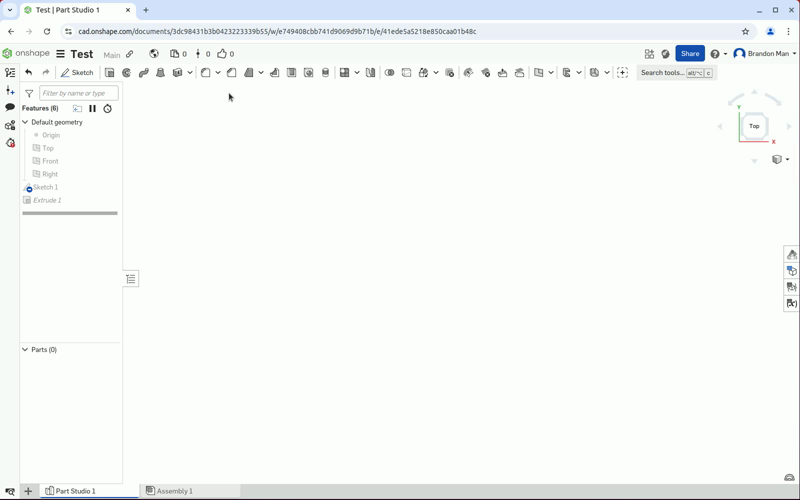
mouse_move(541, 75)
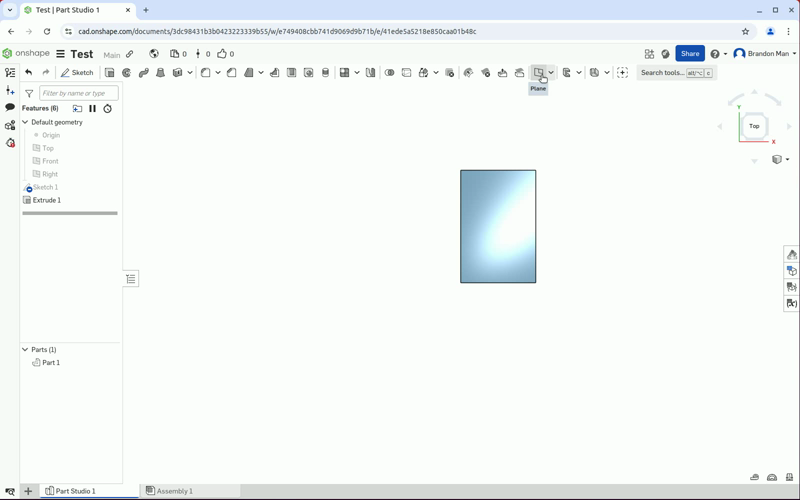
click(541, 75)
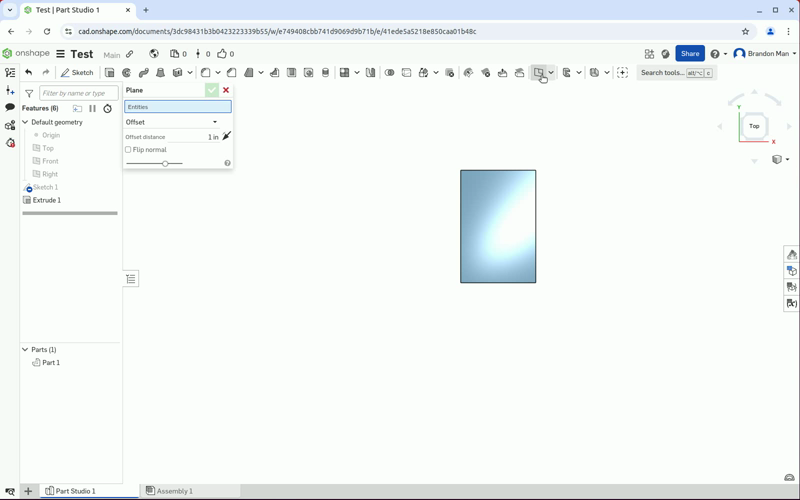
mouse_move(73, 150)
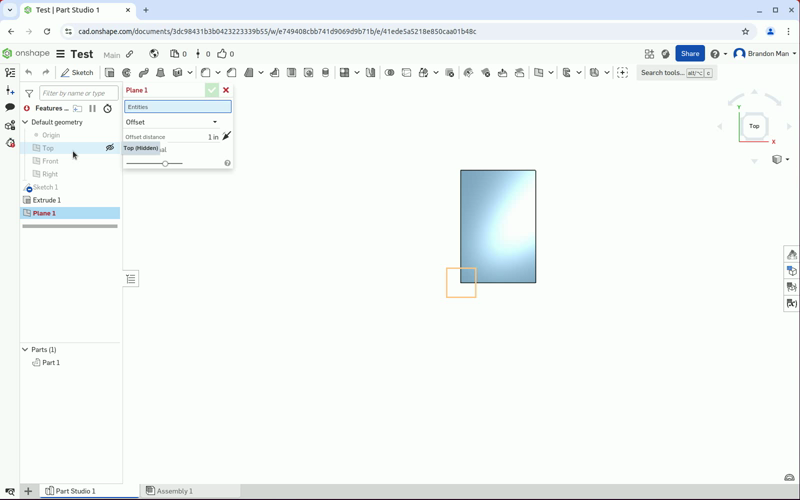
click(73, 150)
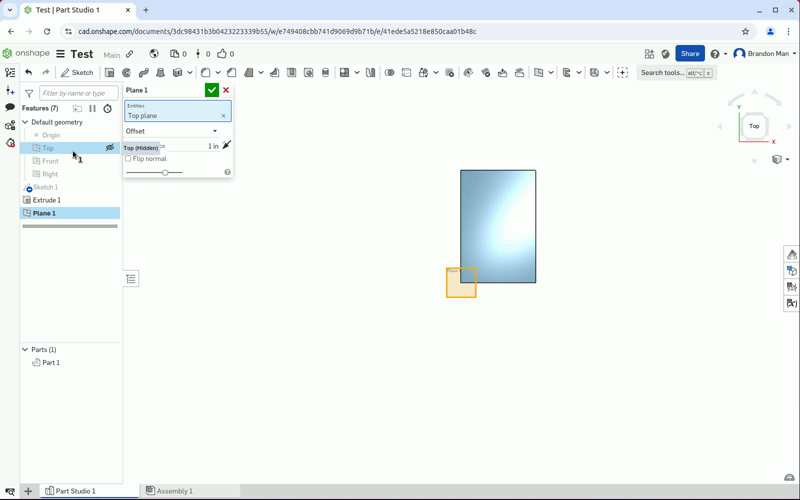
key(tab, 2)
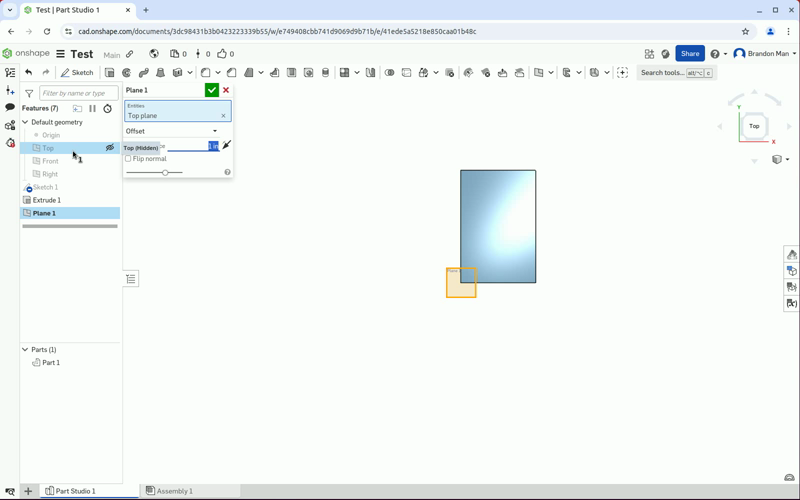
text(9.151)
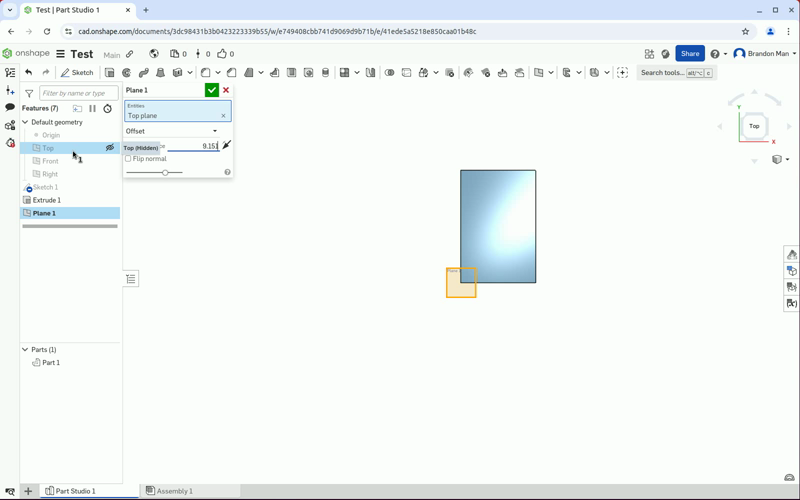
key(enter, 2)
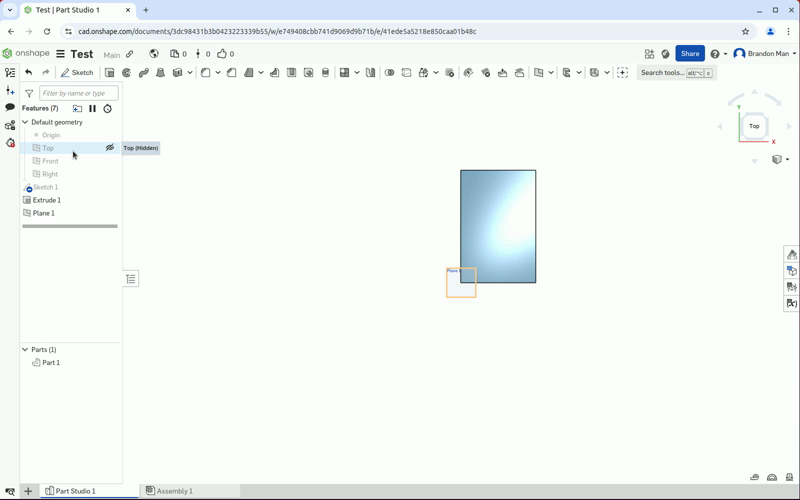
key(shift+s)
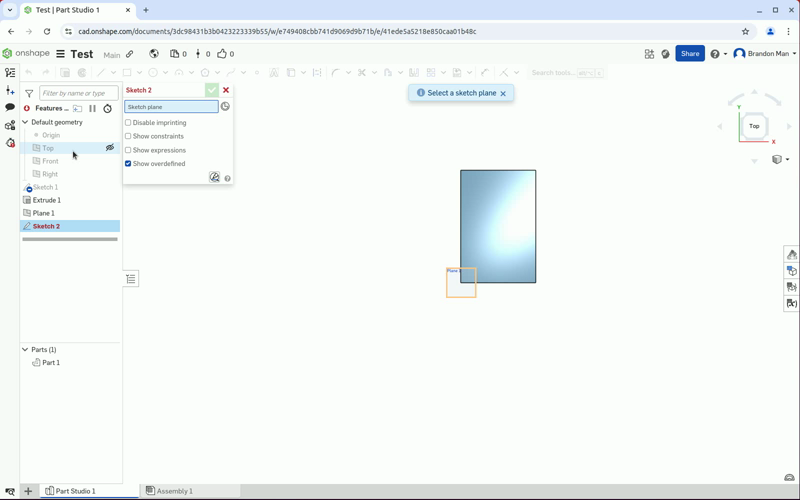
mouse_move(73, 215)
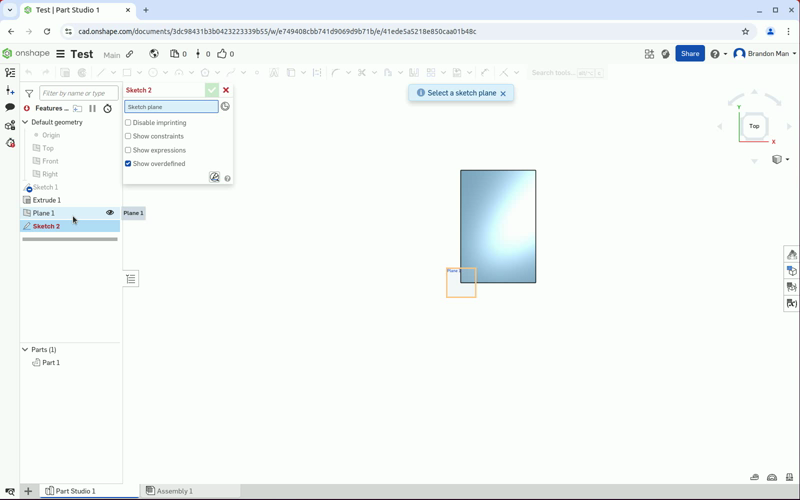
click(73, 215)
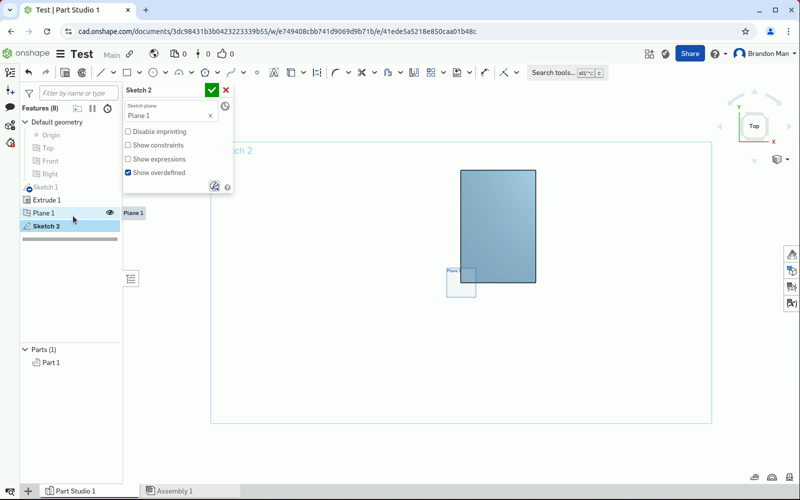
mouse_move(73, 352)
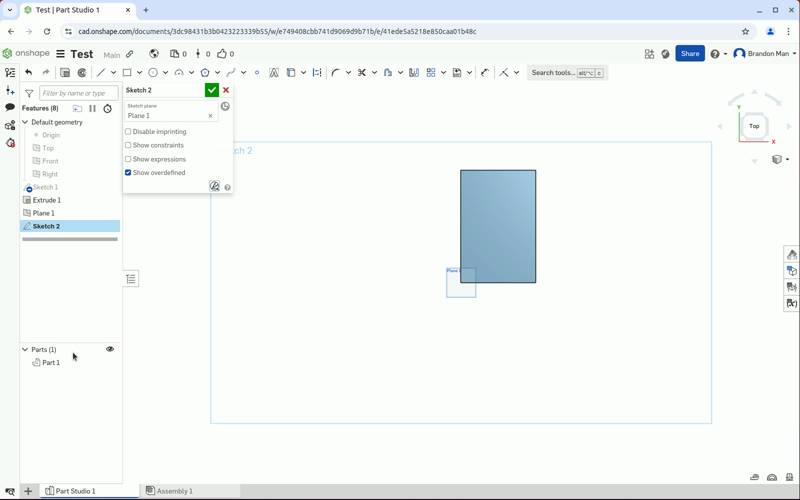
key(y)
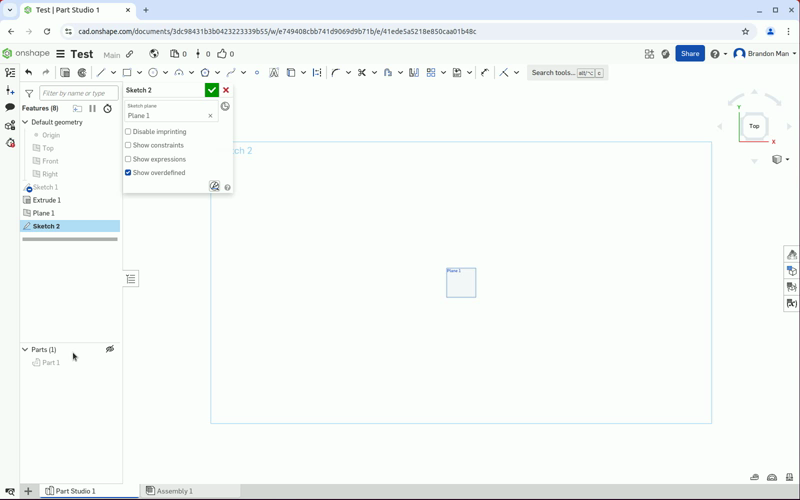
key(l)
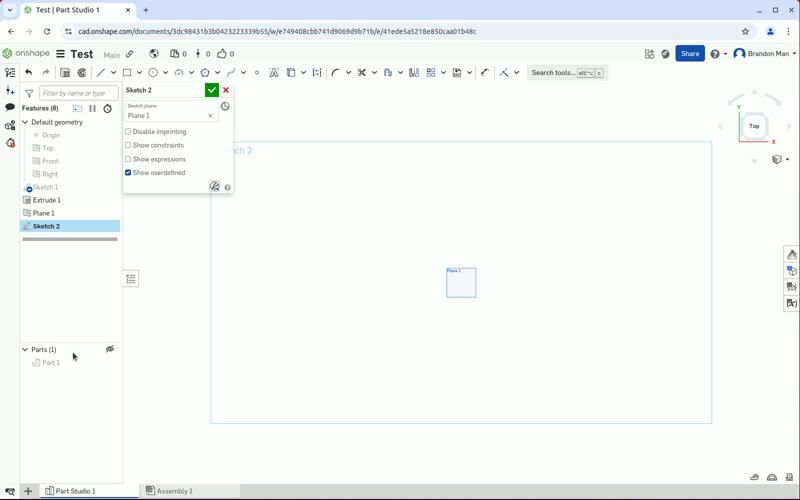
key_down(shift)
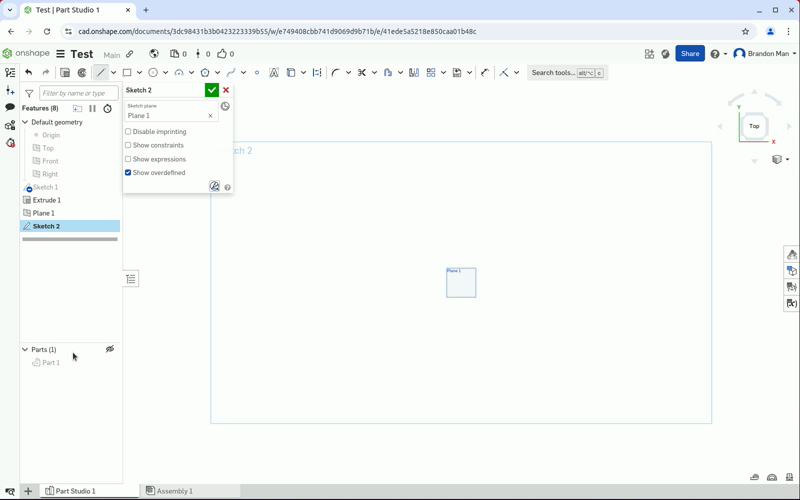
mouse_move(460, 282)
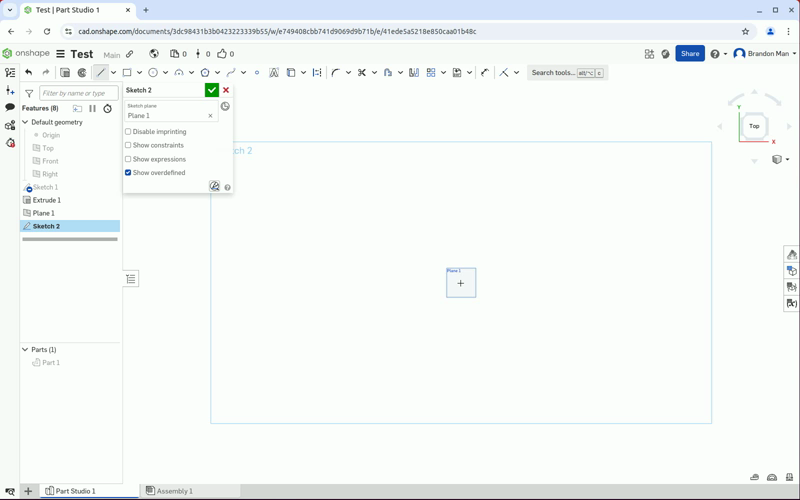
click(460, 282)
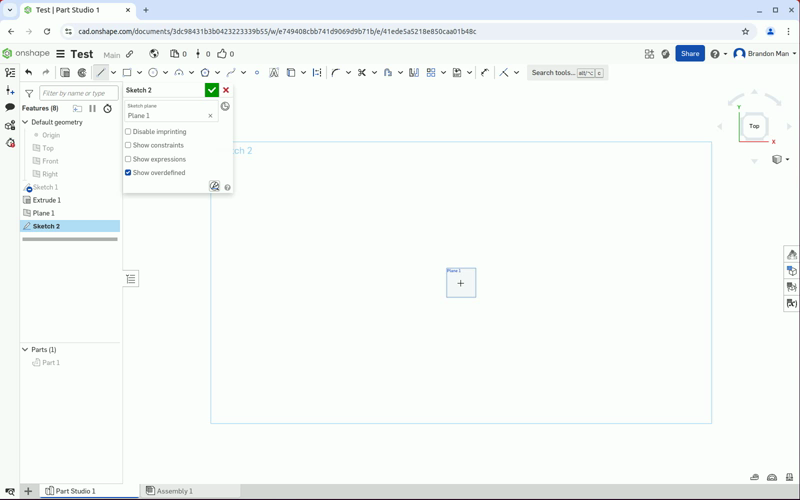
key_up(shift)
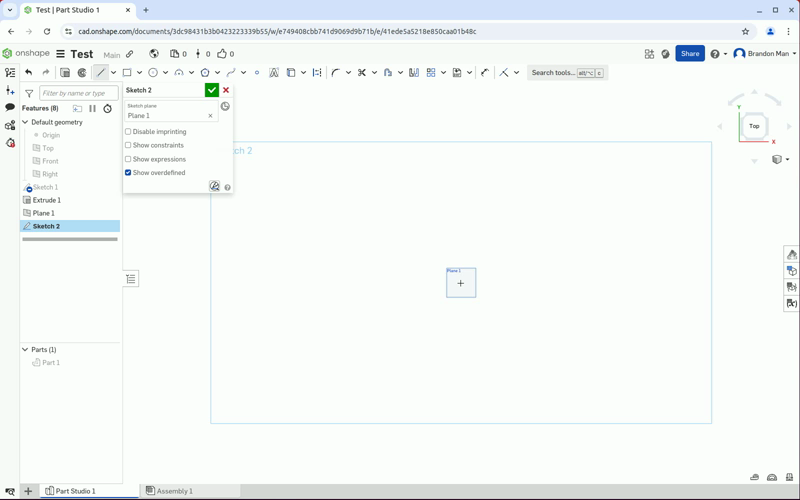
key_down(shift)
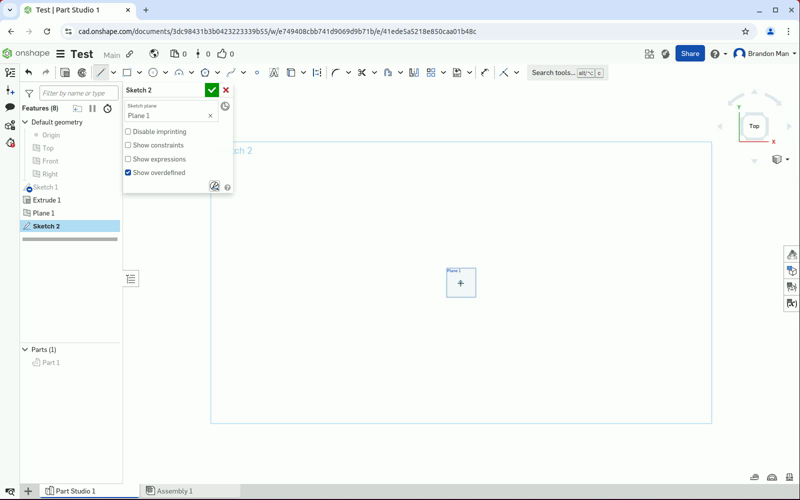
mouse_move(490, 282)
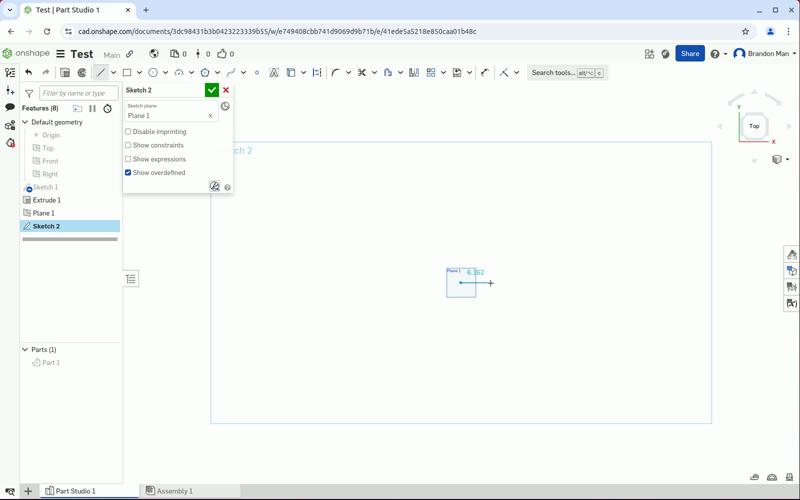
mouse_move(483, 282)
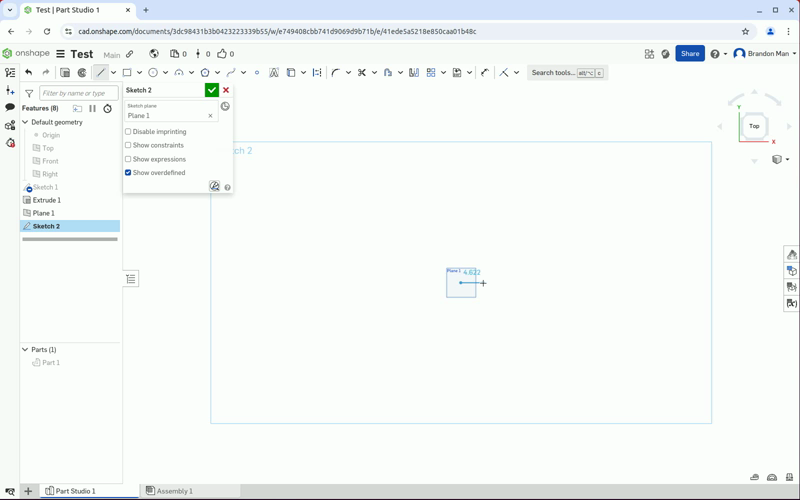
click(483, 282)
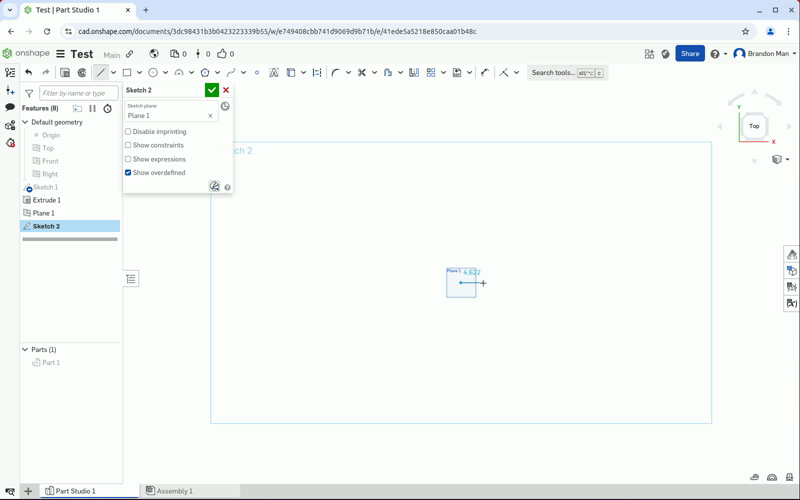
key_up(shift)
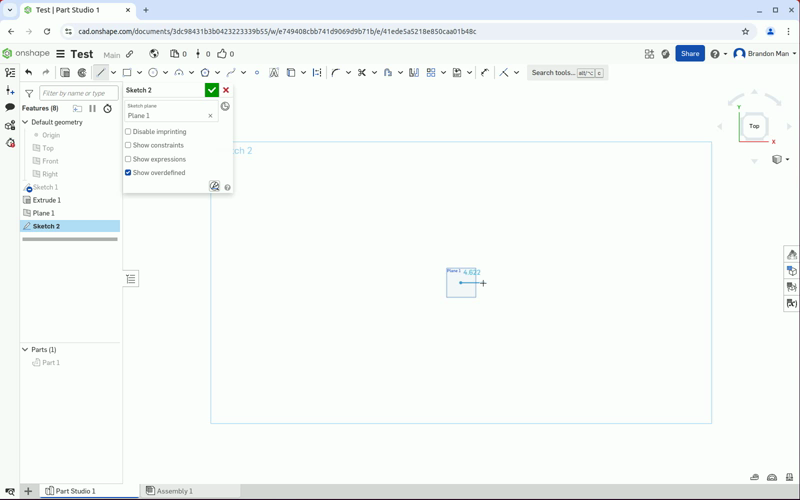
key_down(shift)
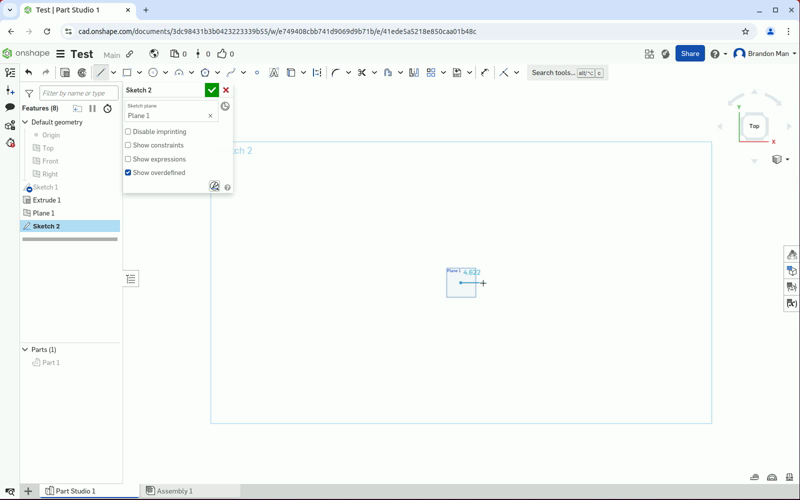
mouse_move(483, 170)
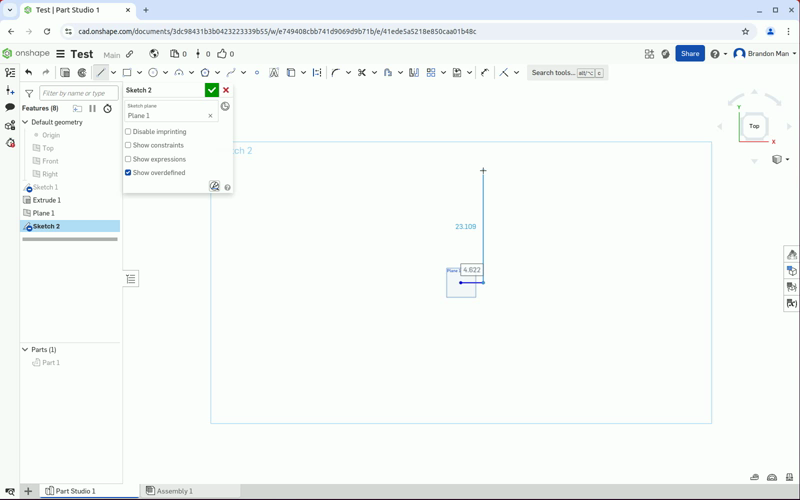
click(483, 170)
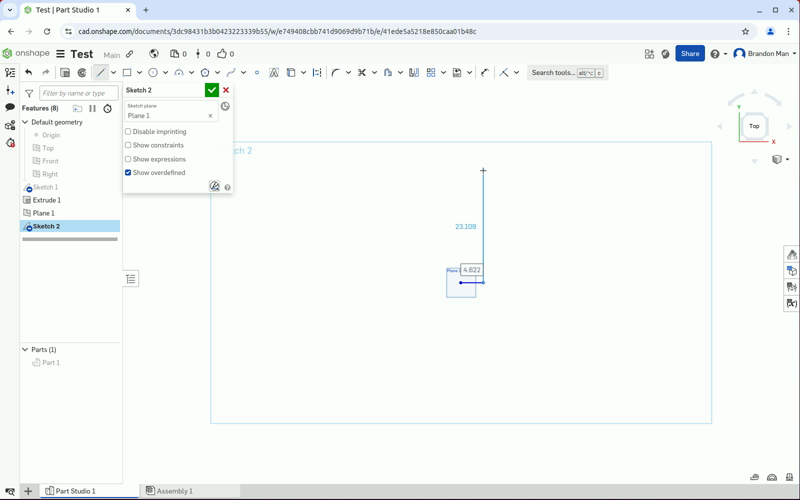
key_up(shift)
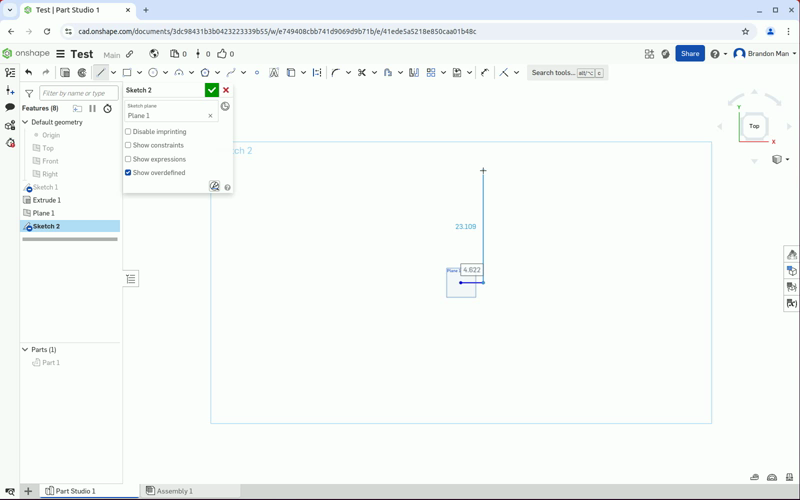
key_down(shift)
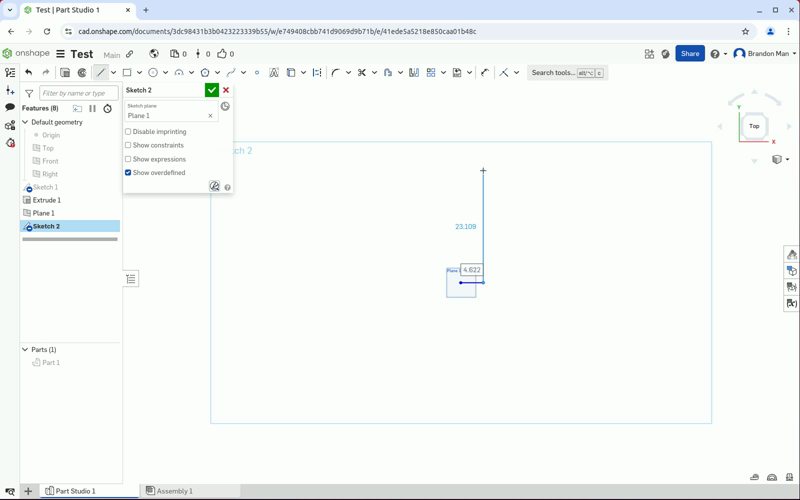
mouse_move(513, 170)
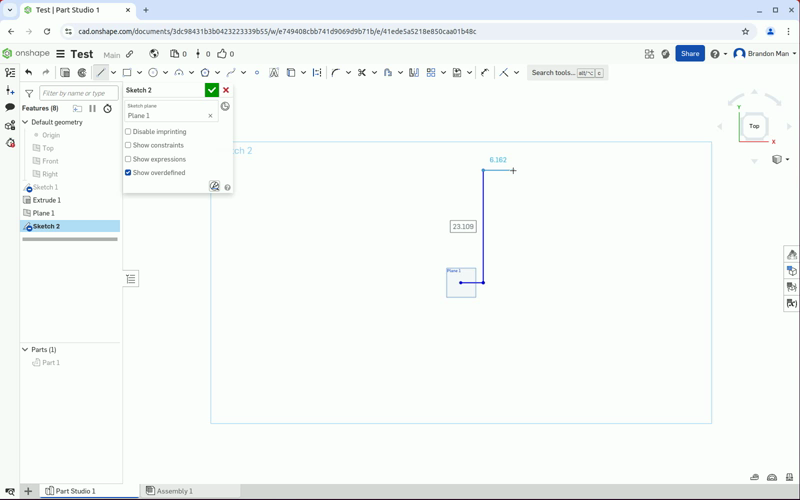
mouse_move(460, 170)
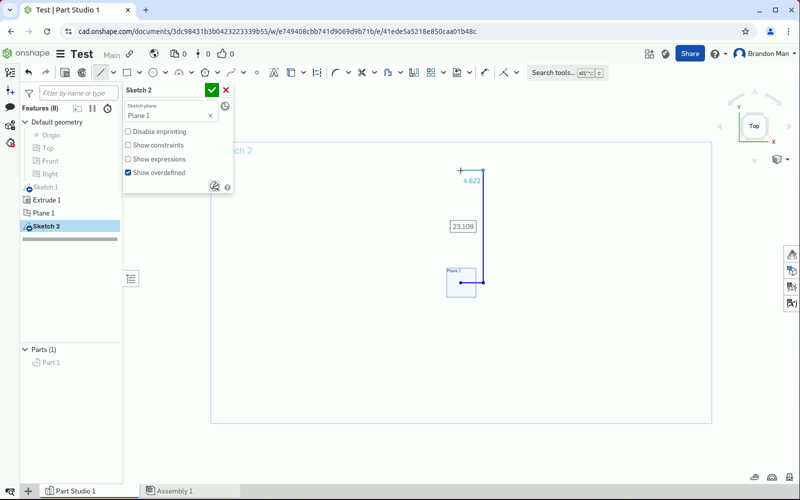
click(460, 170)
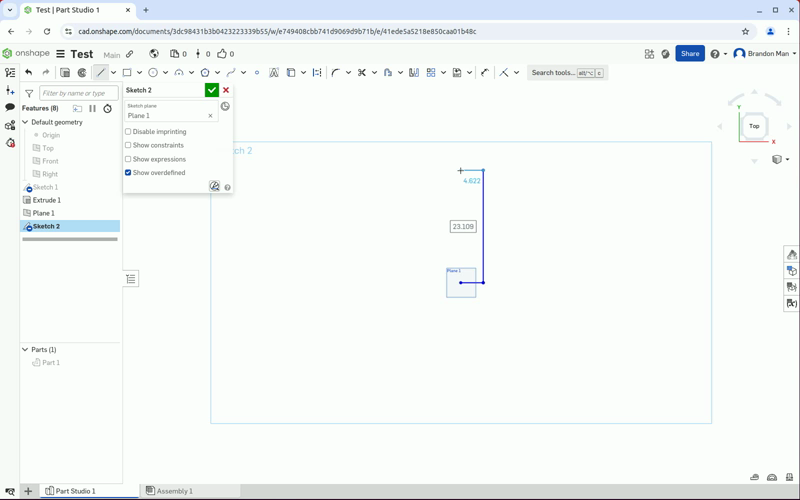
key_up(shift)
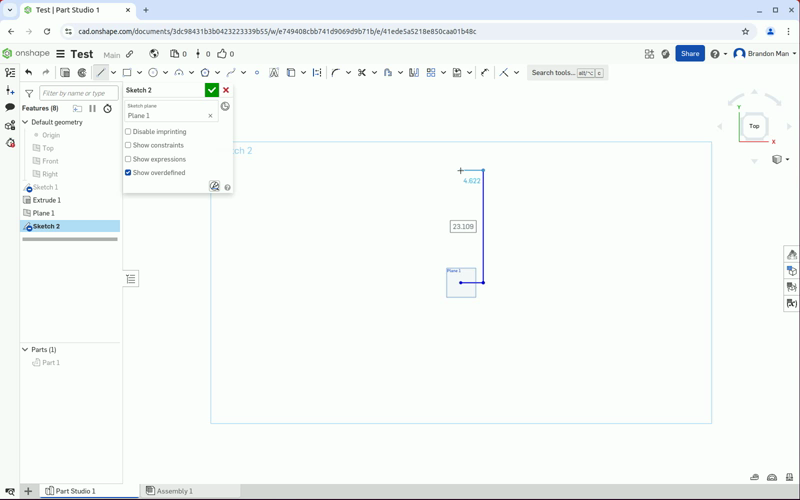
key_down(shift)
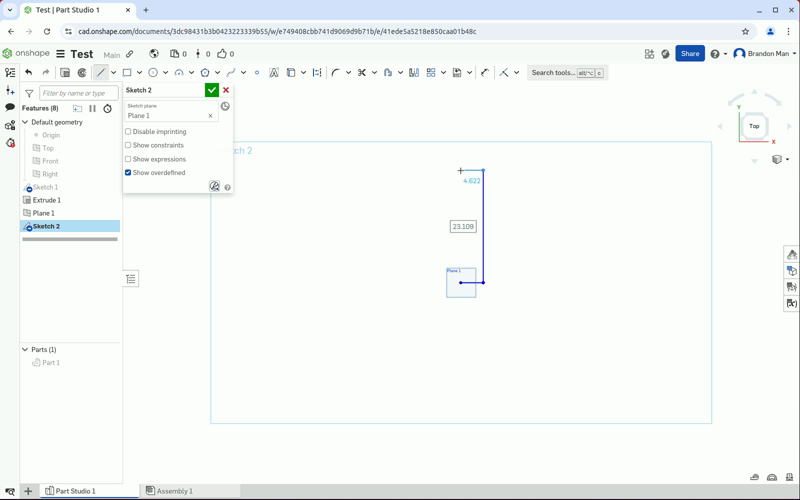
mouse_move(460, 282)
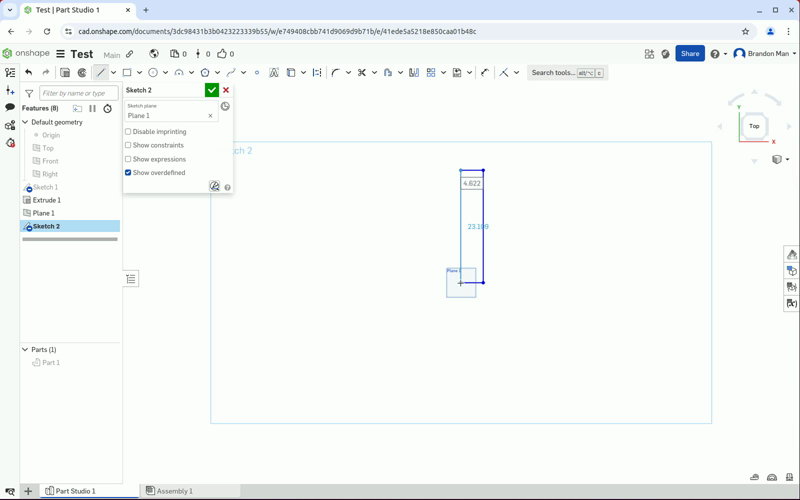
key_up(shift)
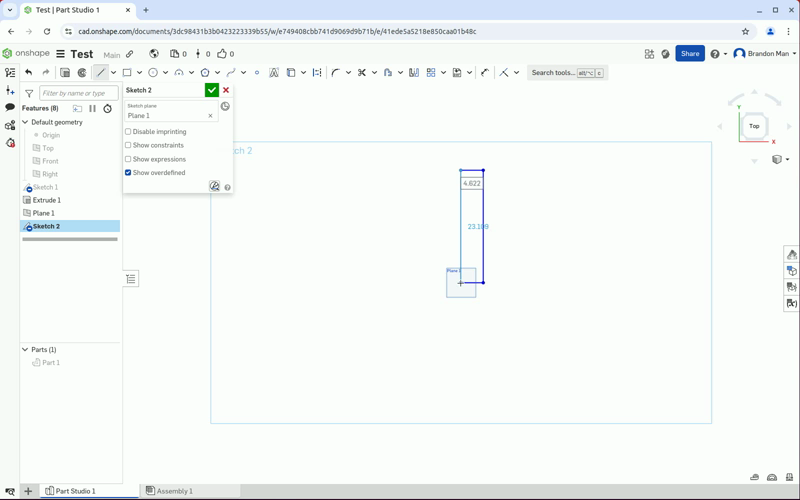
click(460, 282)
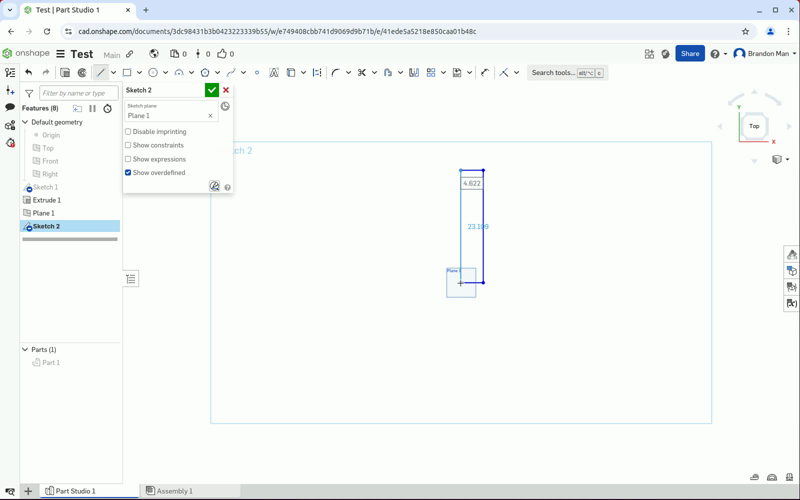
key(esc)
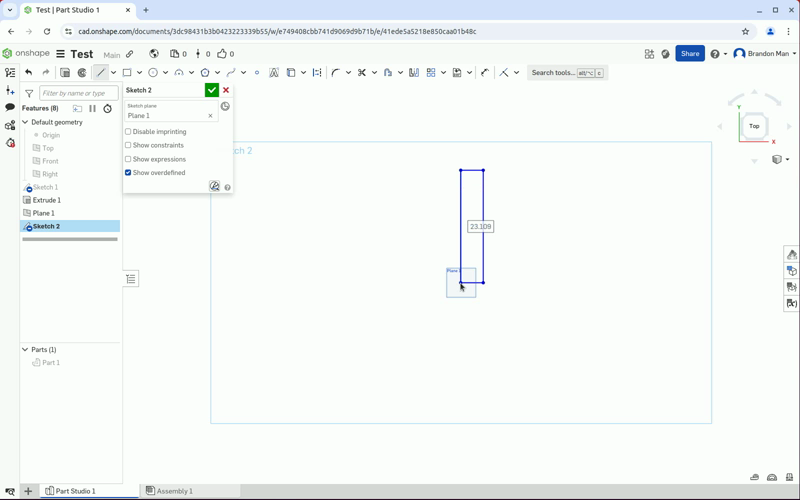
mouse_move(468, 173)
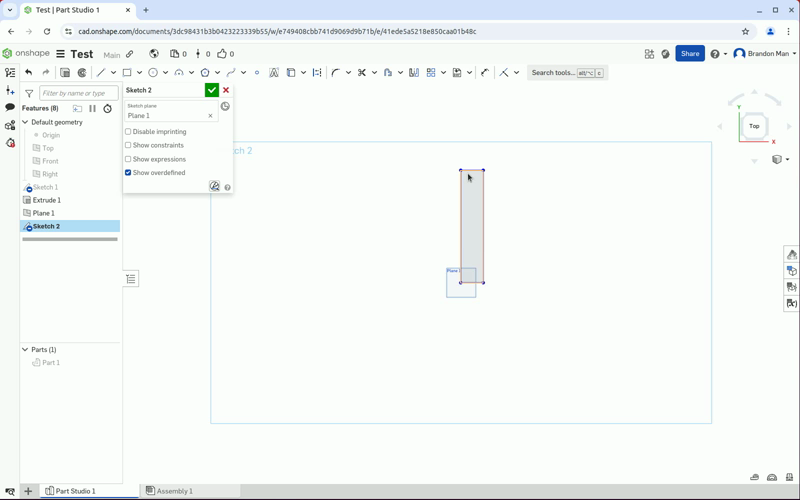
click(468, 173)
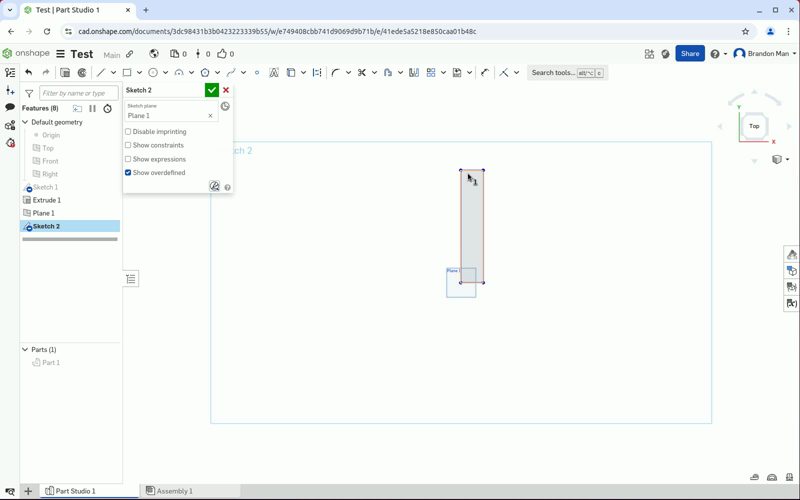
mouse_move(73, 352)
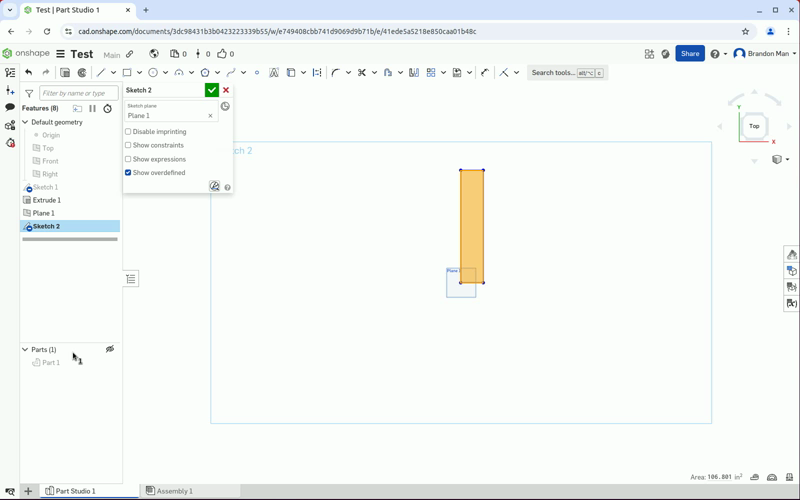
key(shift+y)
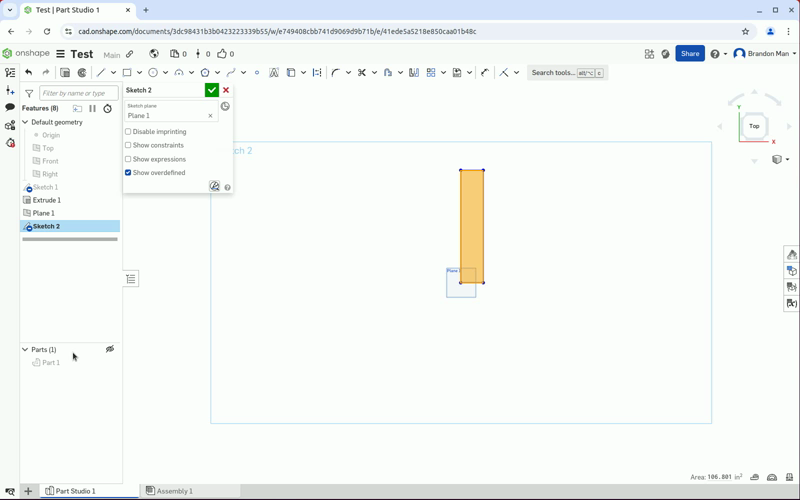
key(shift+e)
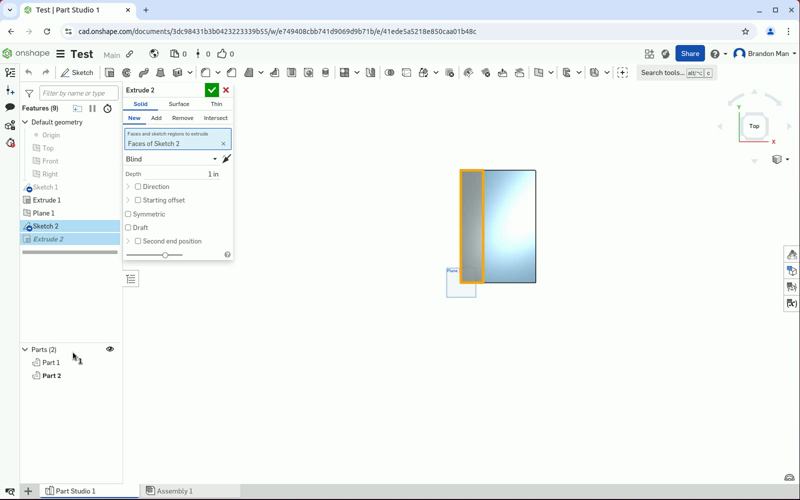
mouse_move(143, 106)
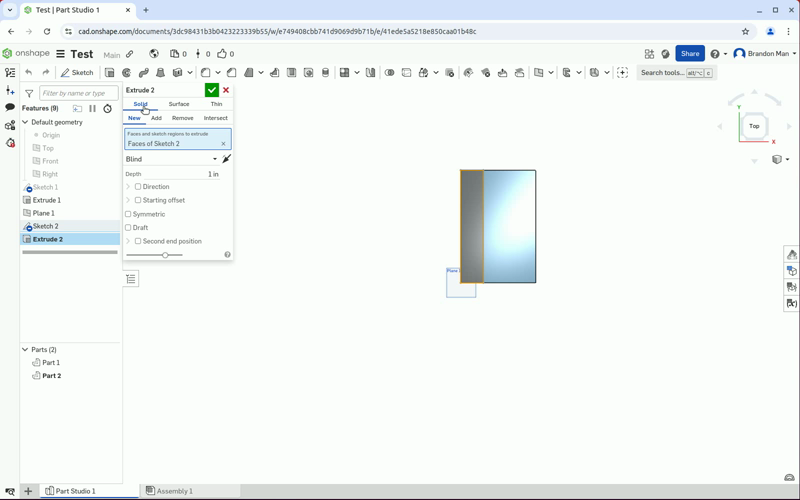
click(143, 106)
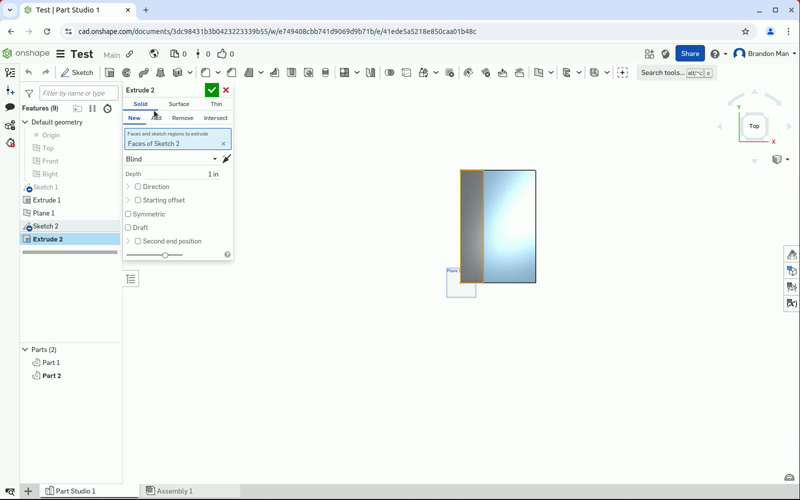
mouse_move(186, 120)
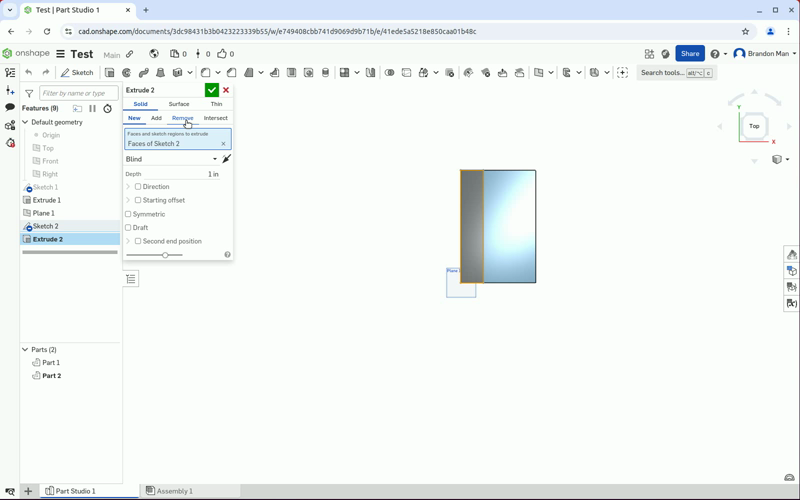
click(186, 120)
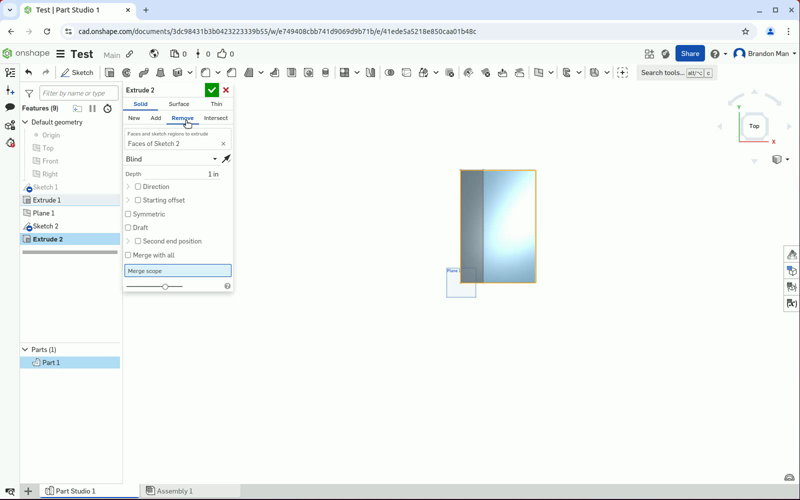
key(tab, 4)
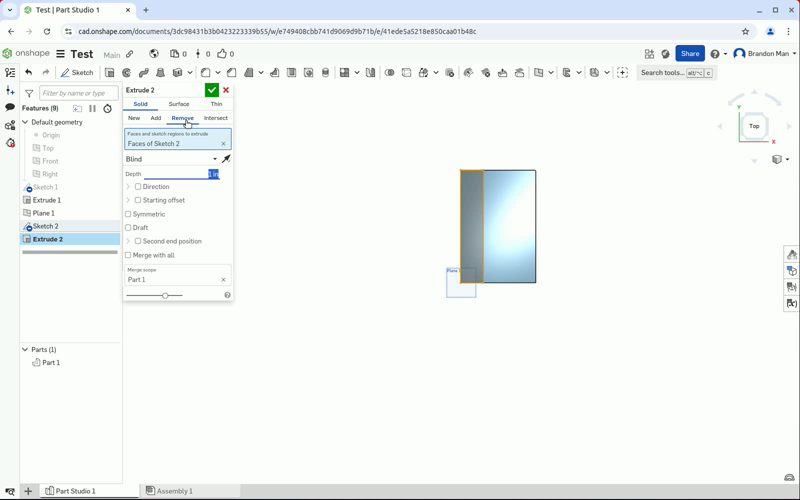
text(4.574)
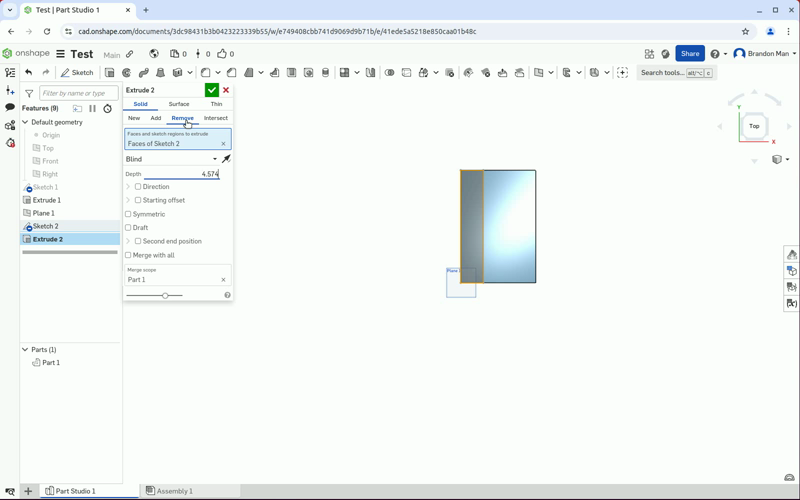
key(tab, 6)
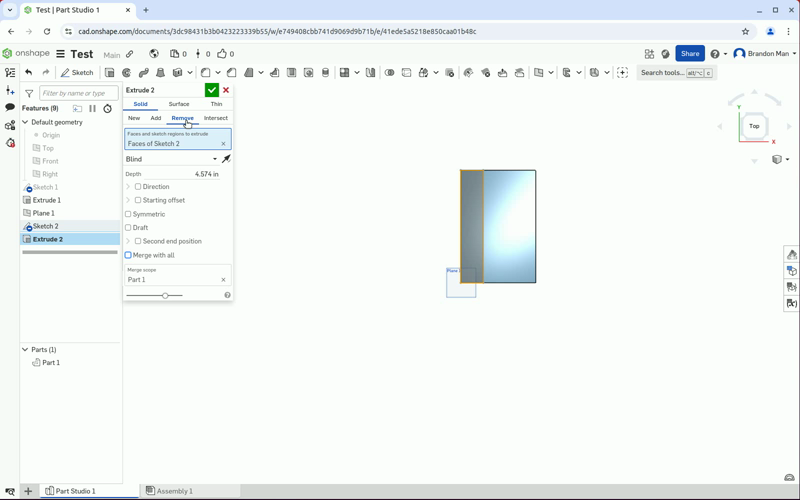
key(space)
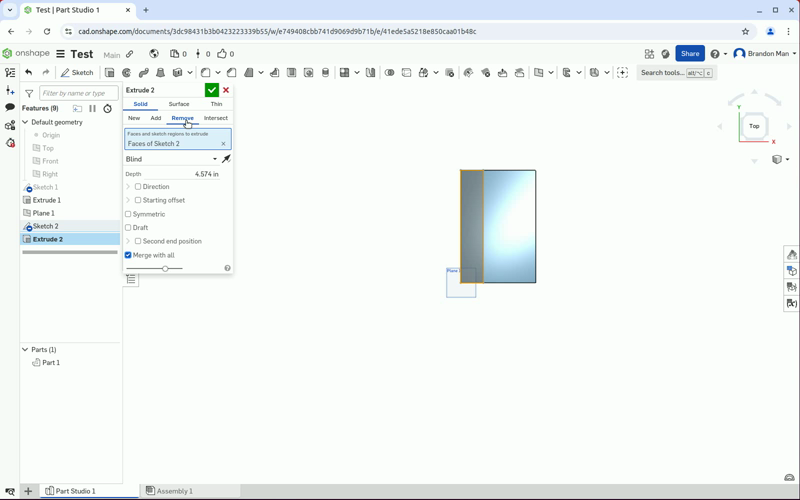
key(enter)
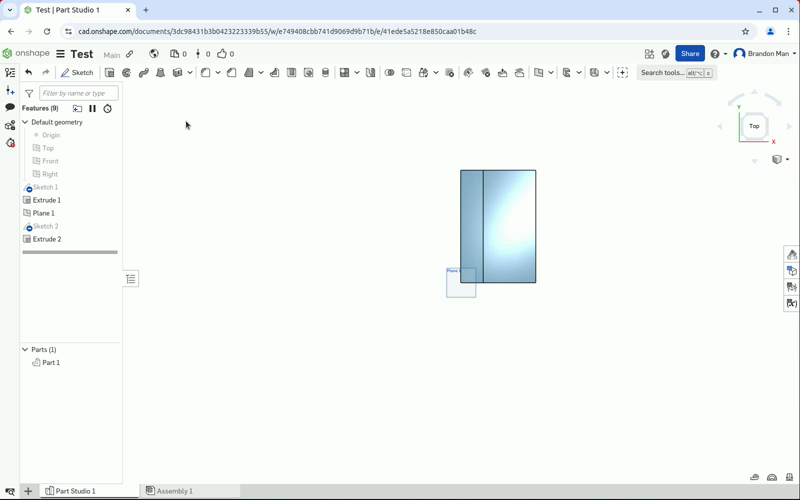
key(shift+h)
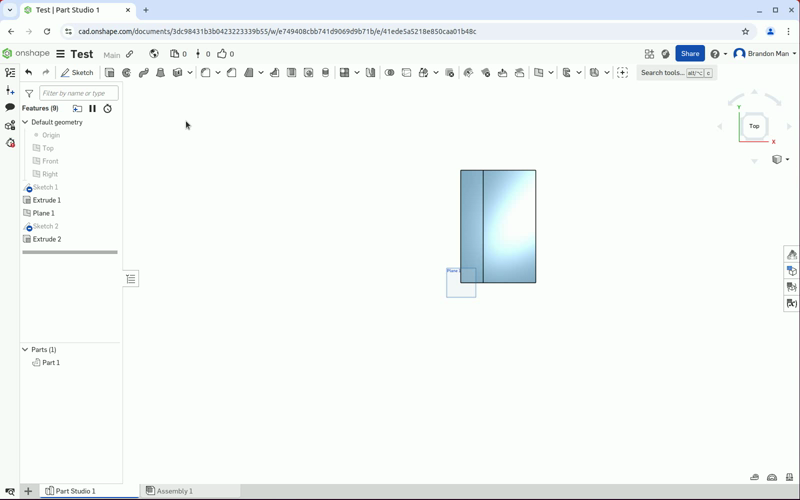
key(shift+h)
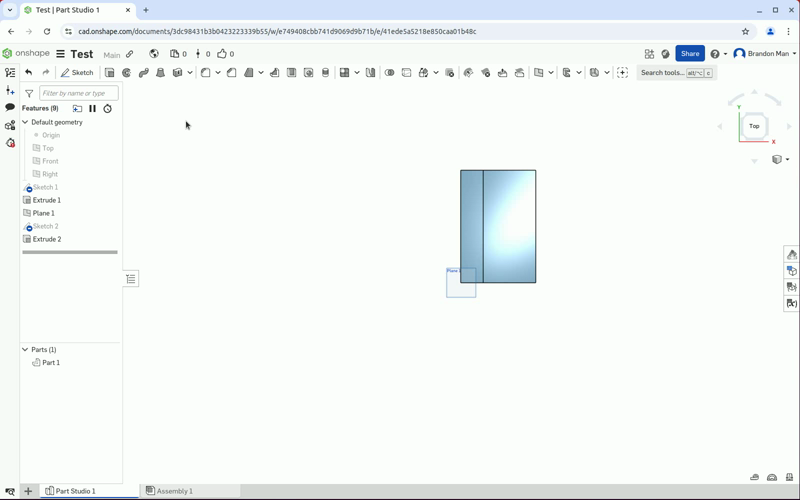
mouse_move(73, 189)
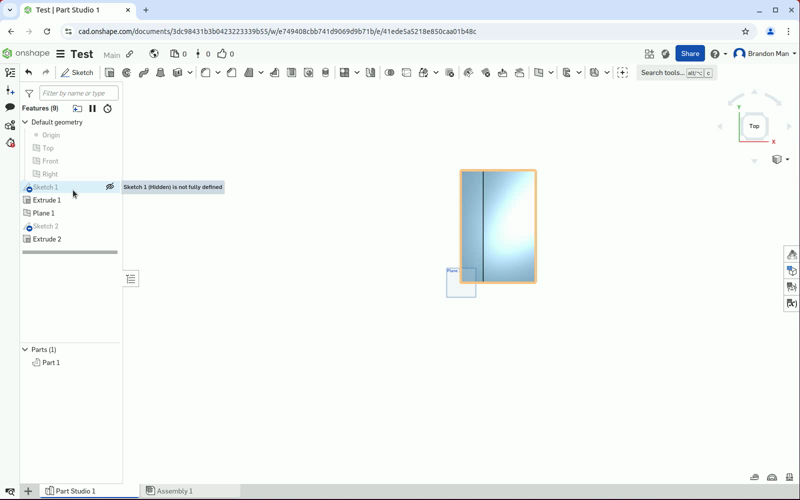
click(73, 189)
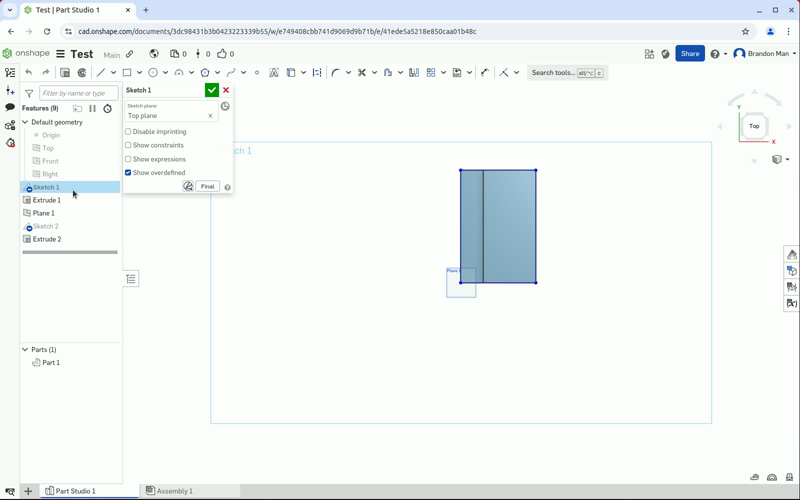
mouse_move(229, 92)
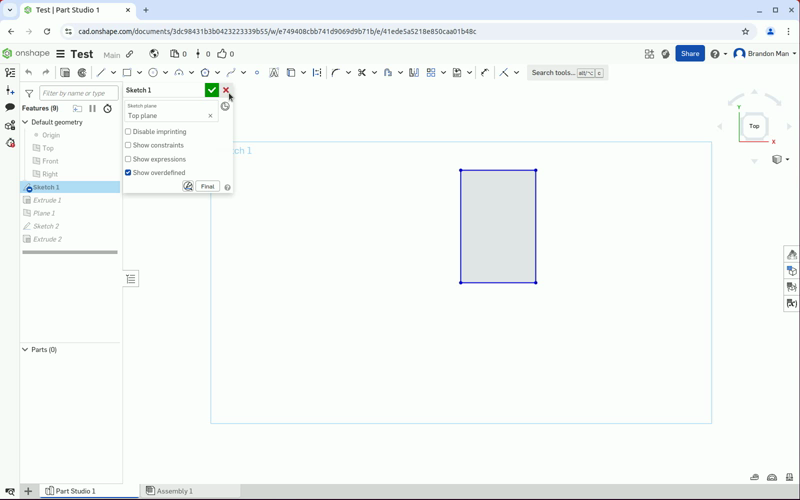
click(229, 92)
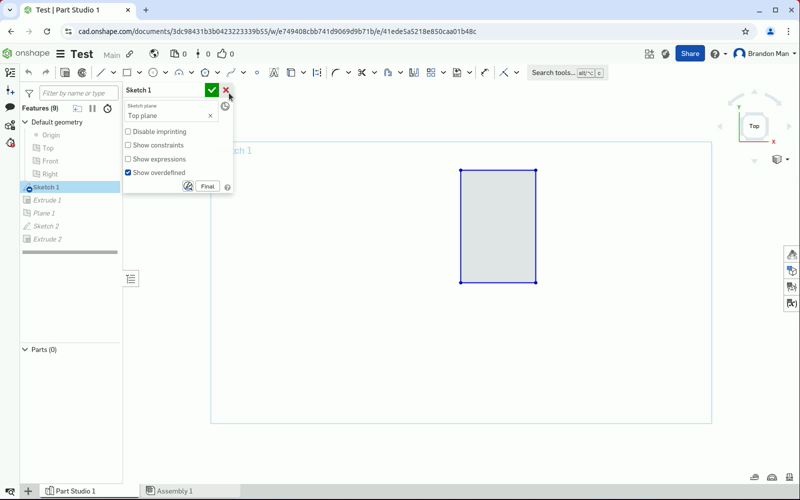
key(shift+s)
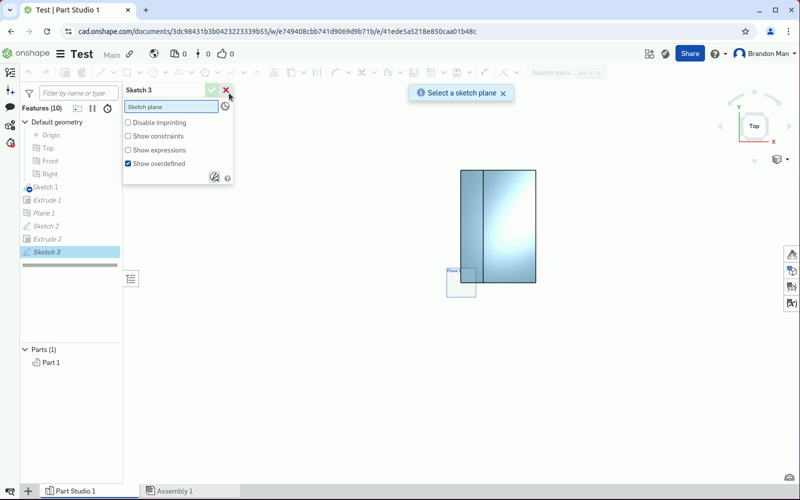
mouse_move(73, 215)
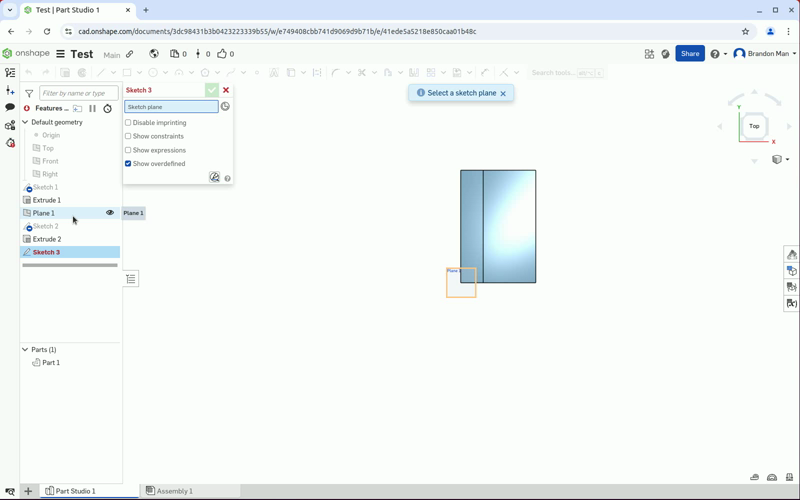
click(73, 215)
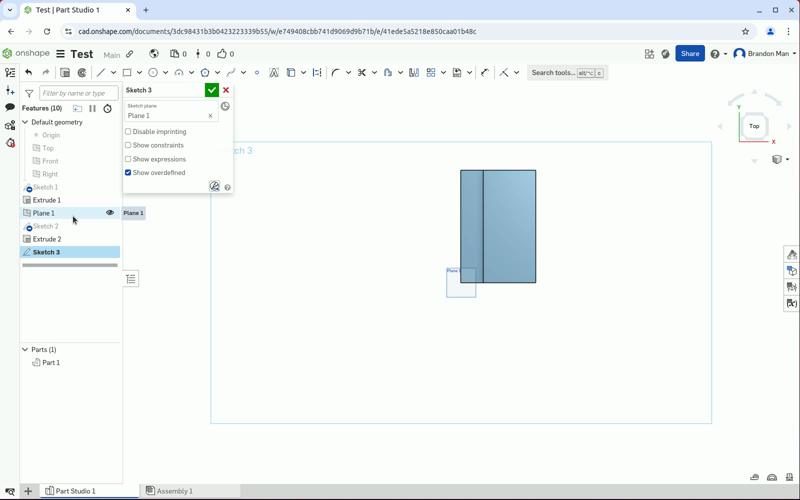
mouse_move(73, 352)
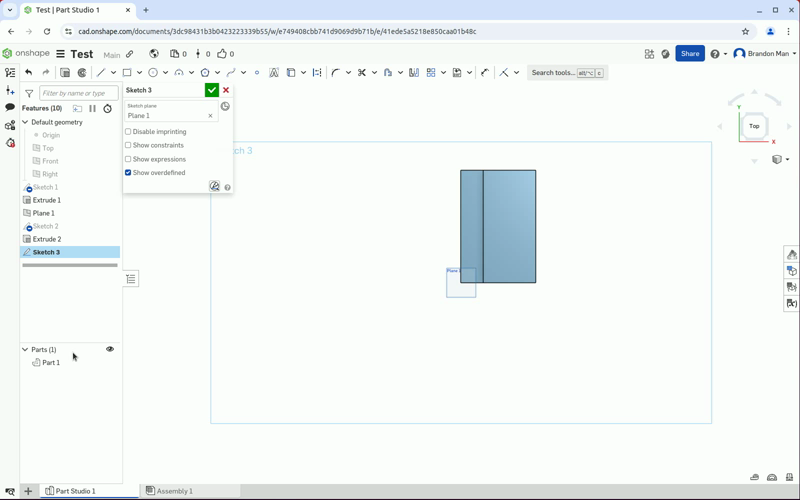
key(y)
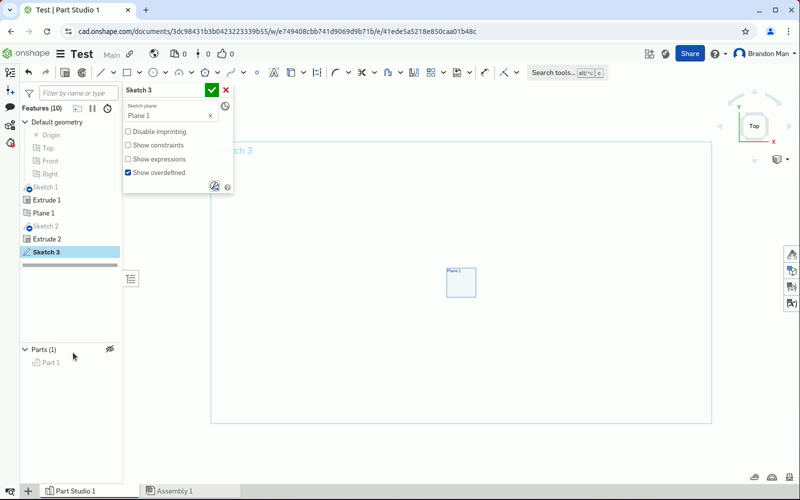
key(c)
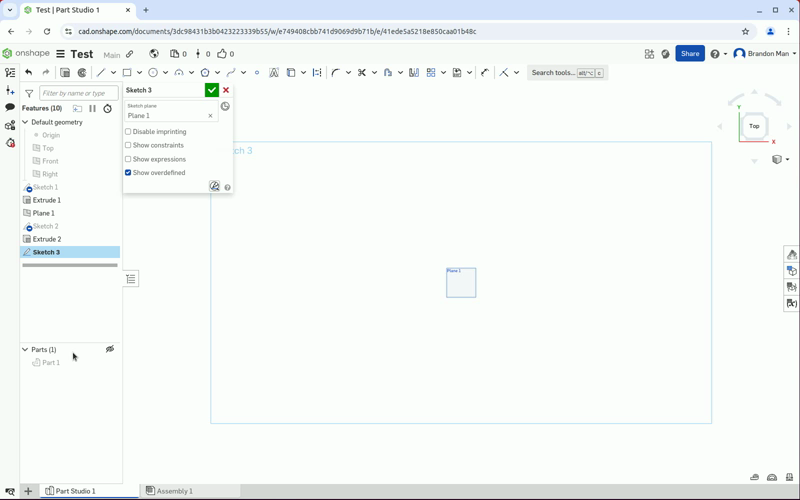
key_down(shift)
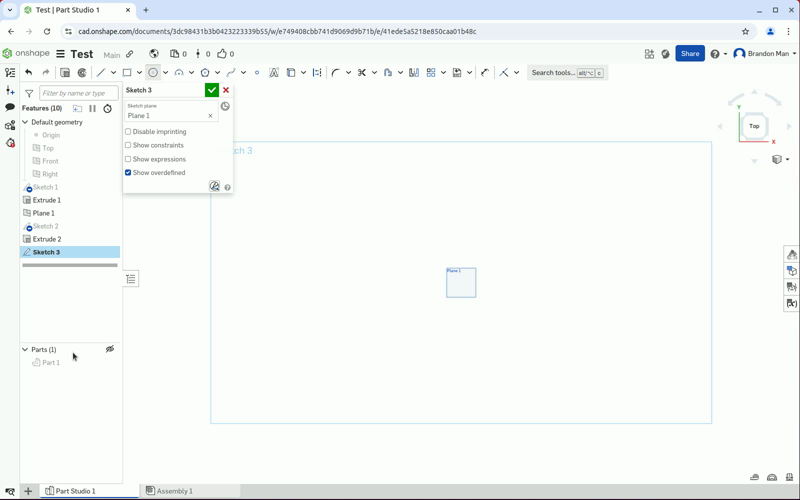
mouse_move(510, 226)
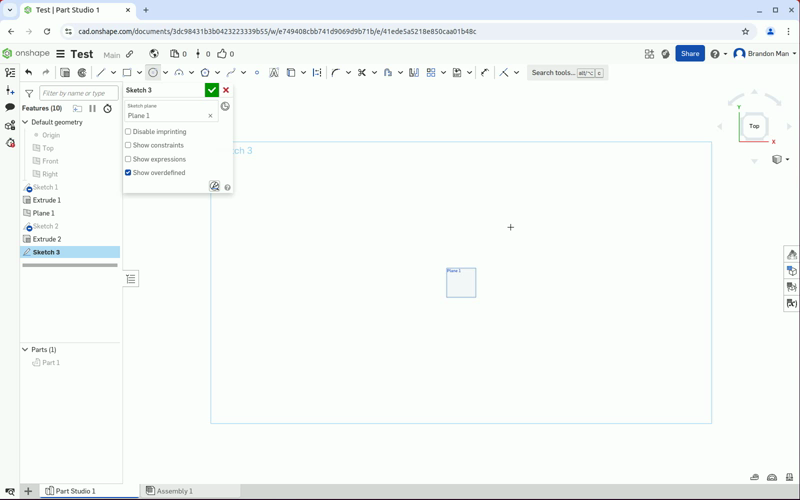
click(510, 226)
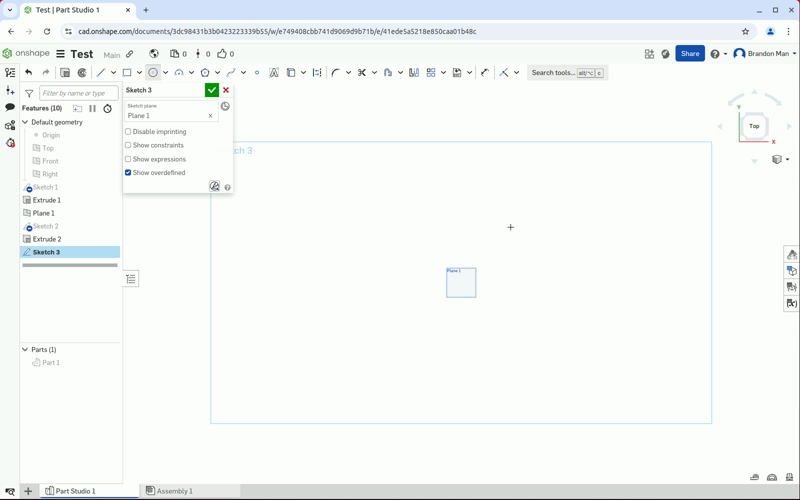
key_up(shift)
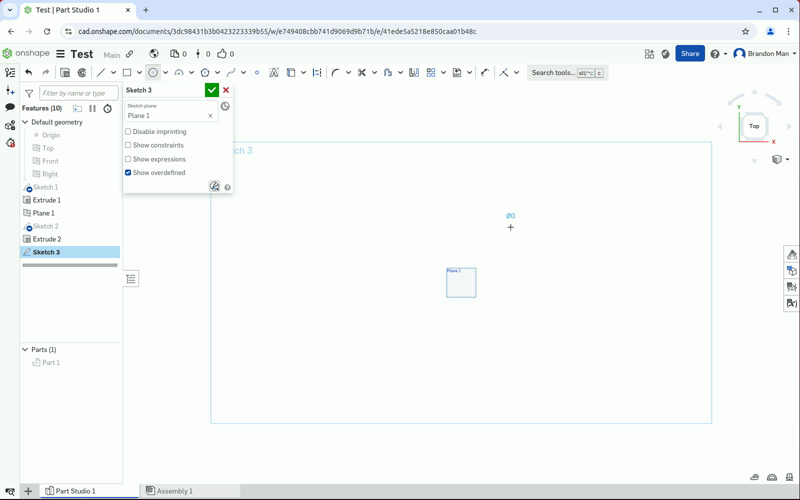
mouse_move(526, 226)
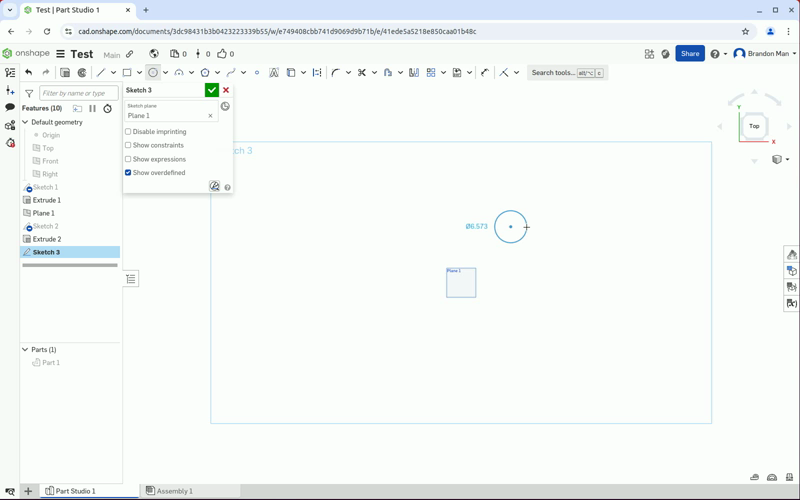
click(526, 226)
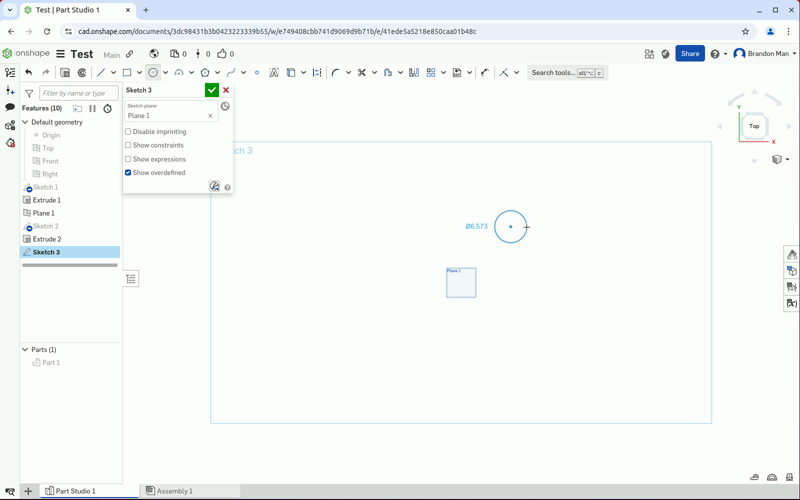
key(esc)
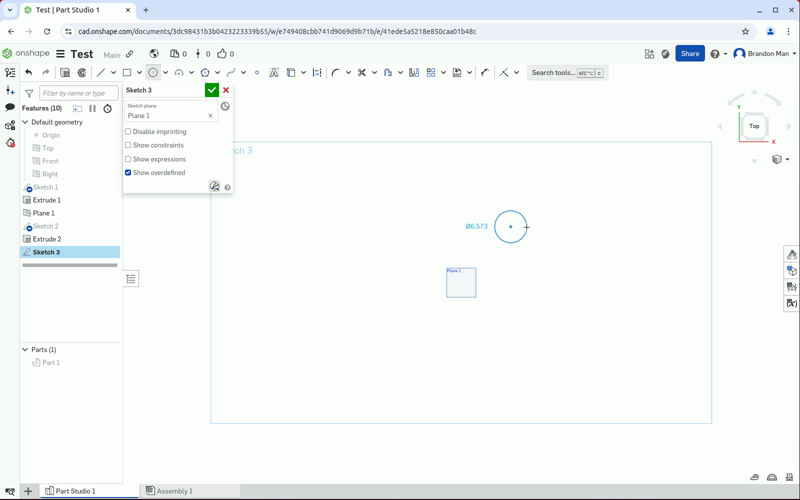
mouse_move(512, 236)
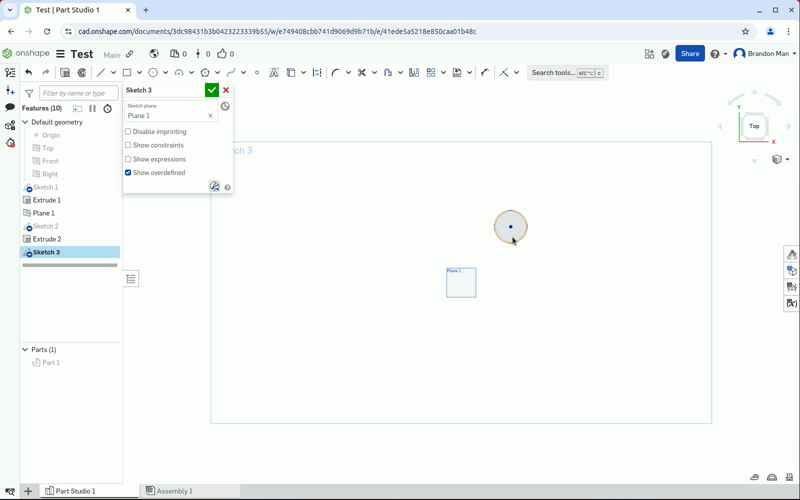
scroll(6)
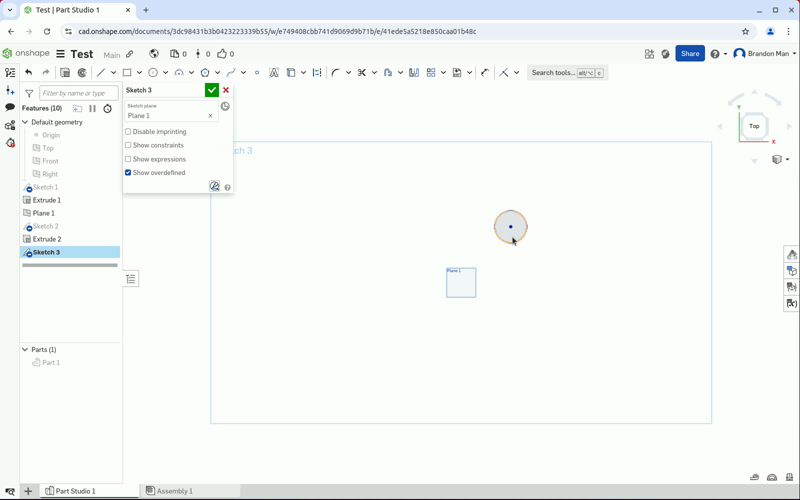
scroll(6)
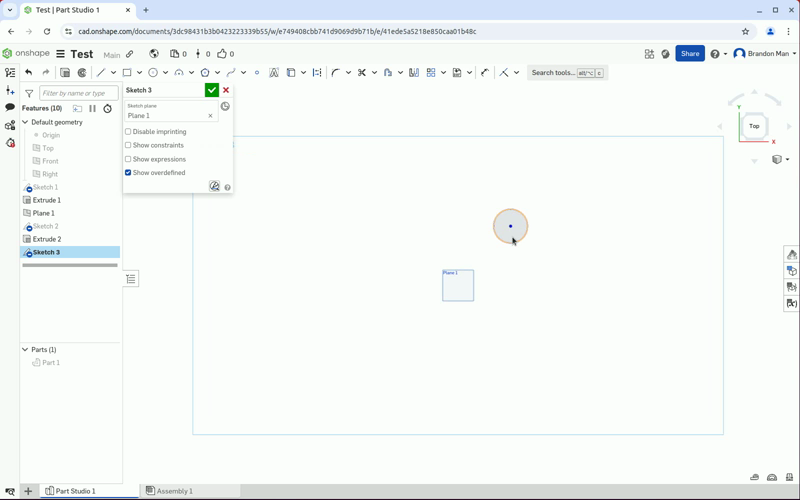
scroll(6)
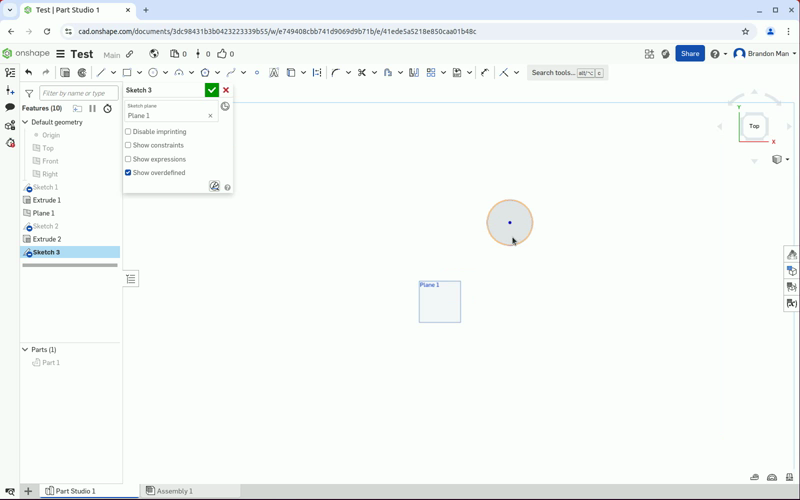
scroll(6)
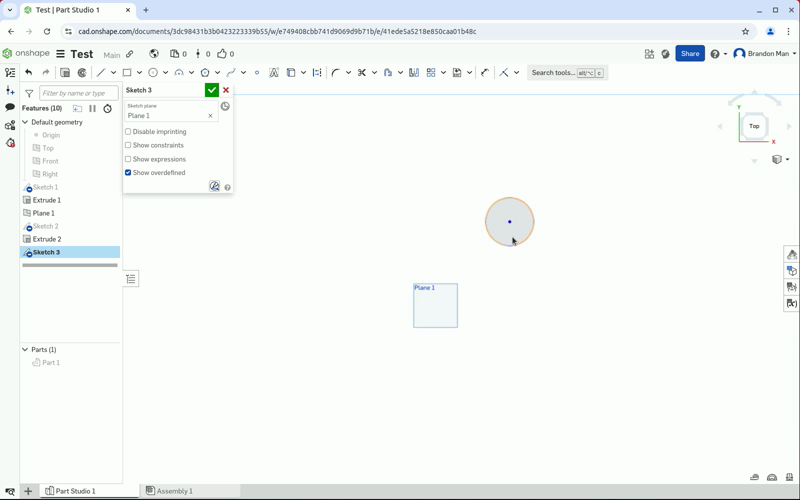
scroll(6)
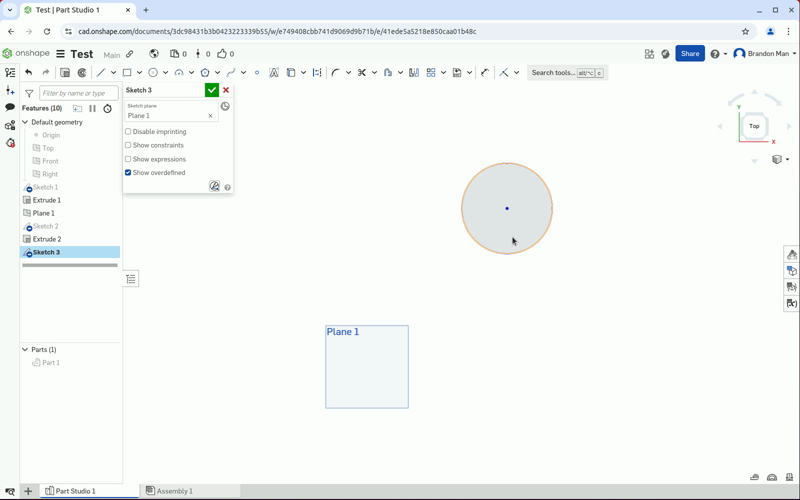
scroll(6)
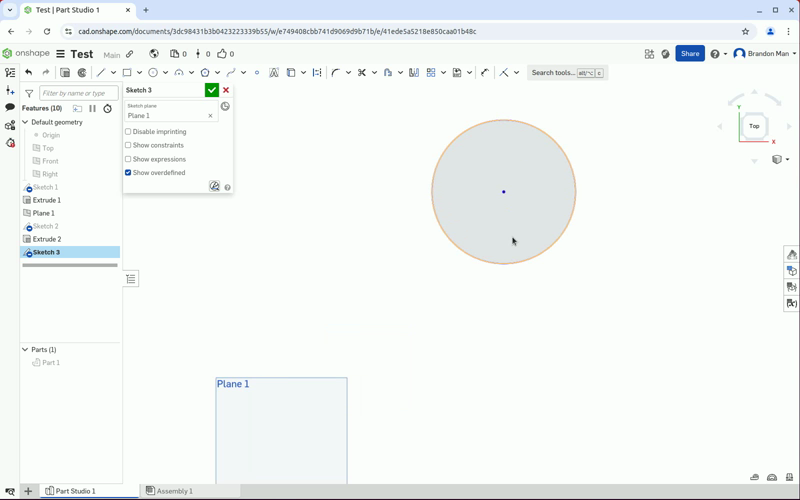
scroll(6)
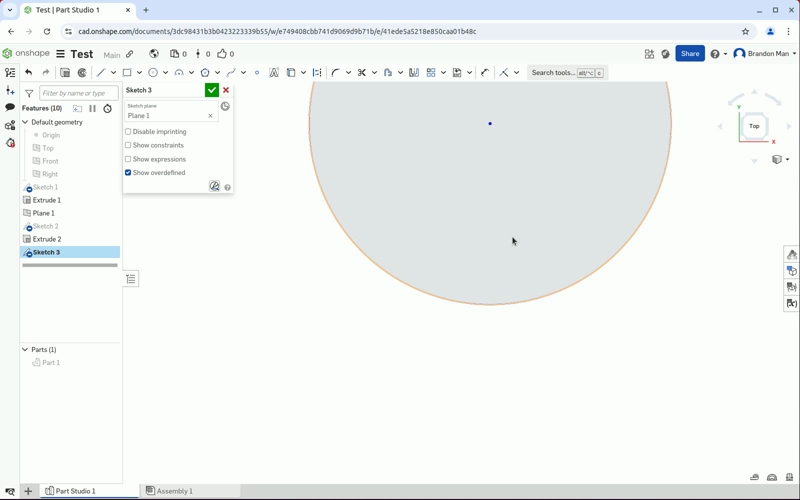
click(512, 236)
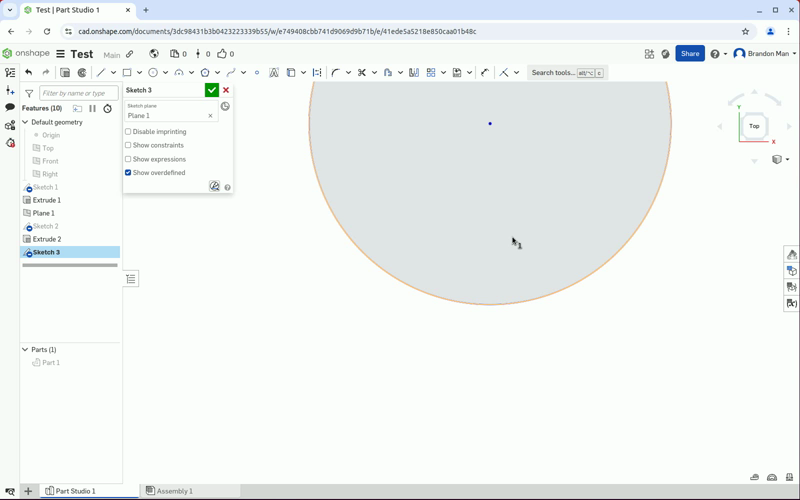
scroll(-6)
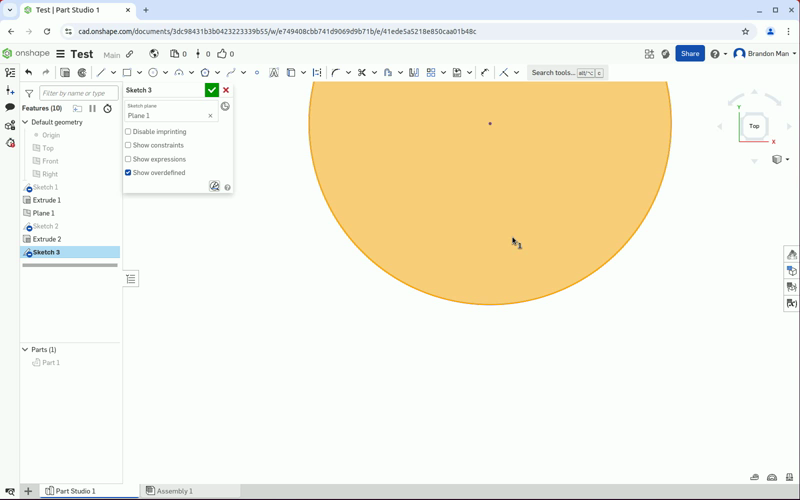
scroll(-6)
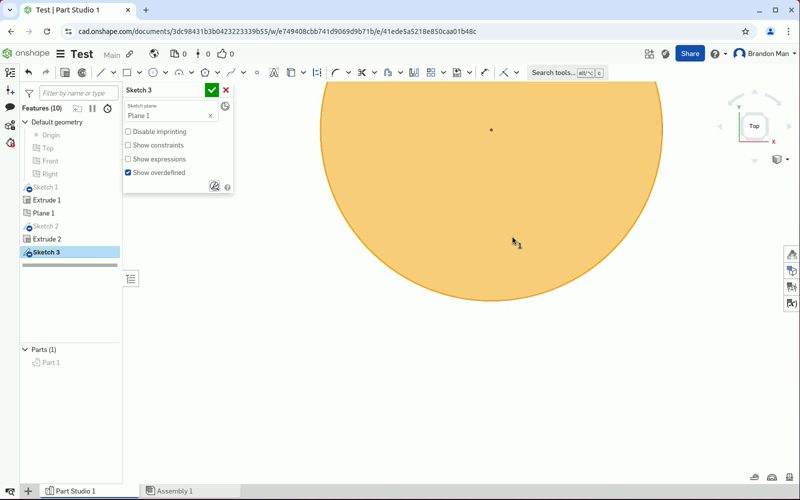
scroll(-6)
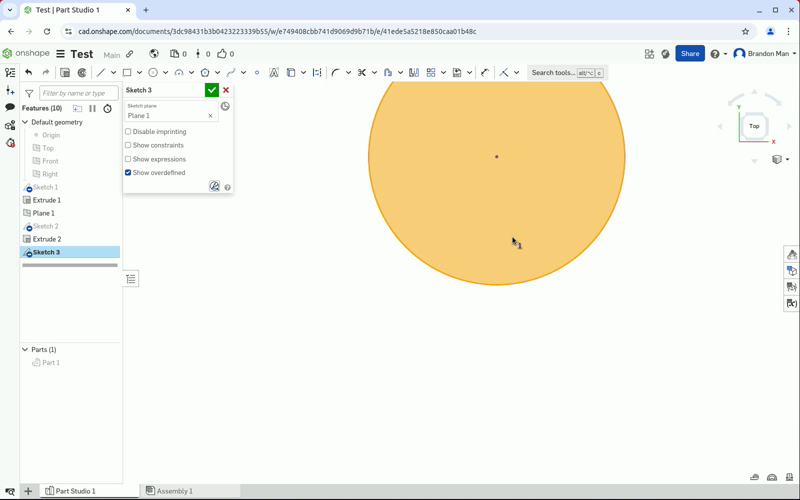
scroll(-6)
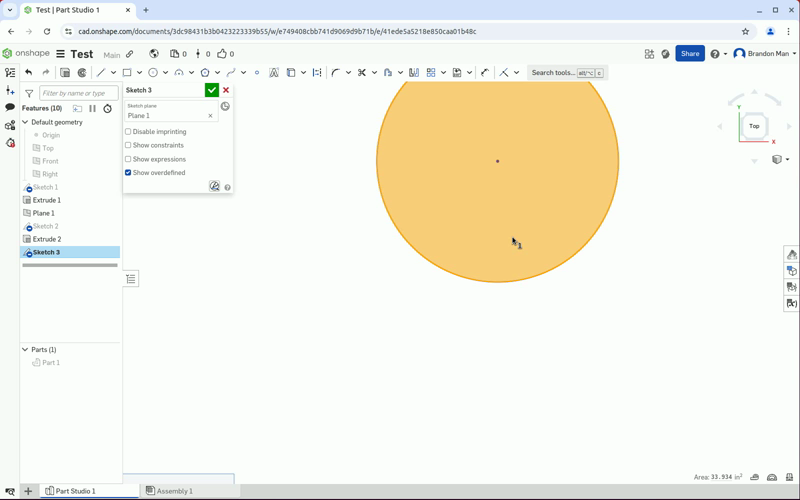
scroll(-6)
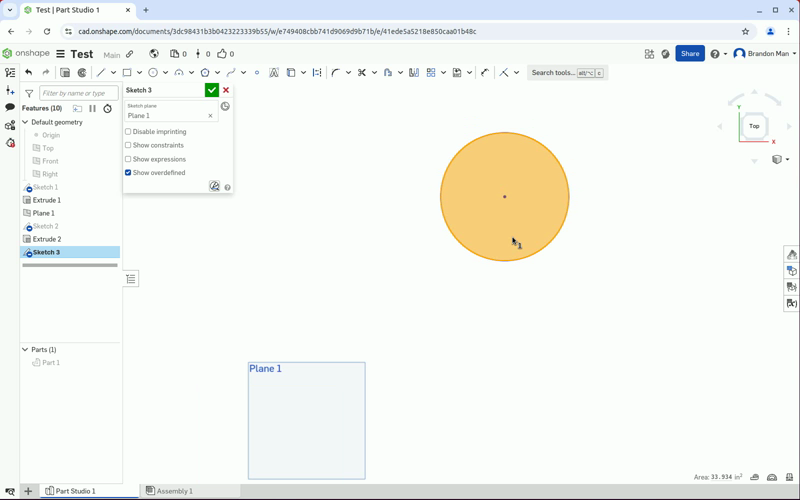
scroll(-6)
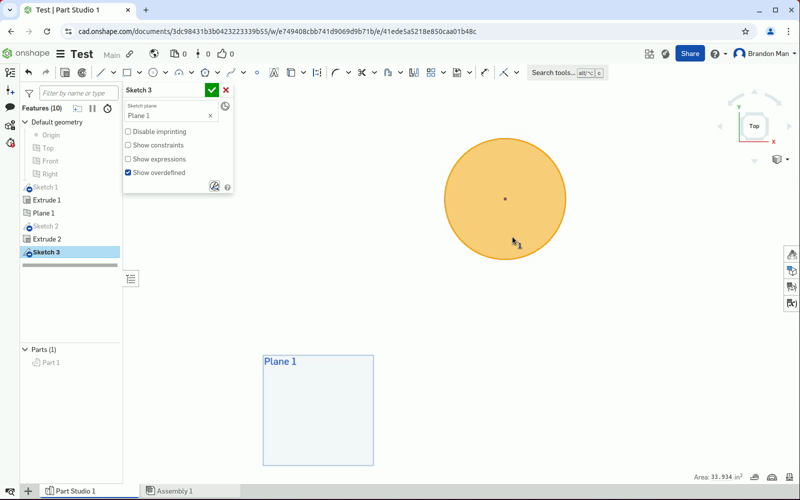
scroll(-6)
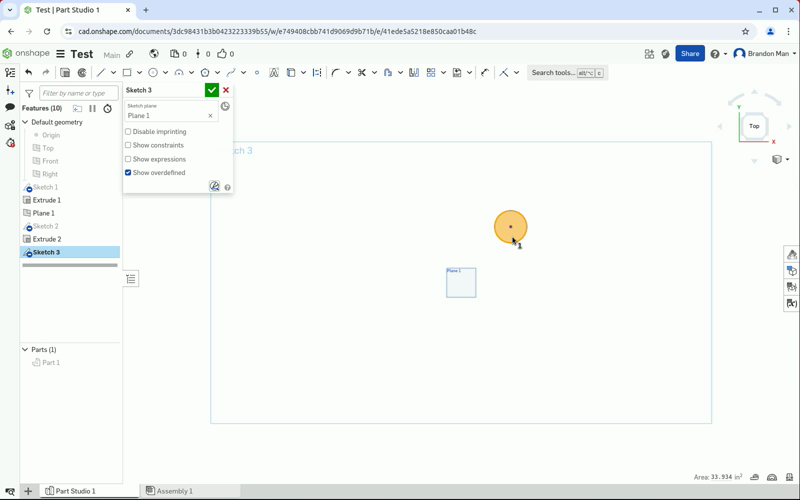
mouse_move(73, 352)
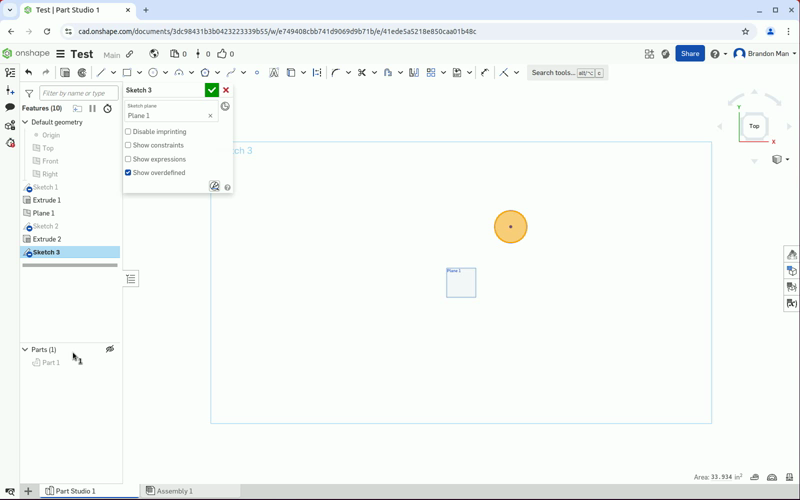
key(shift+y)
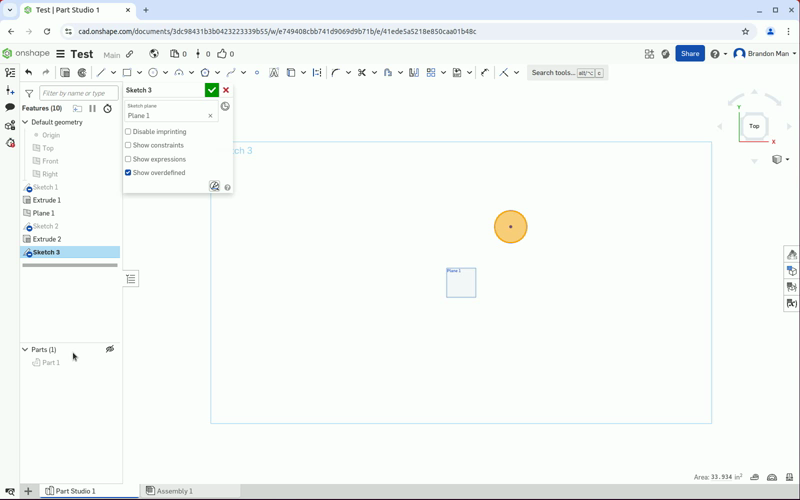
key(shift+e)
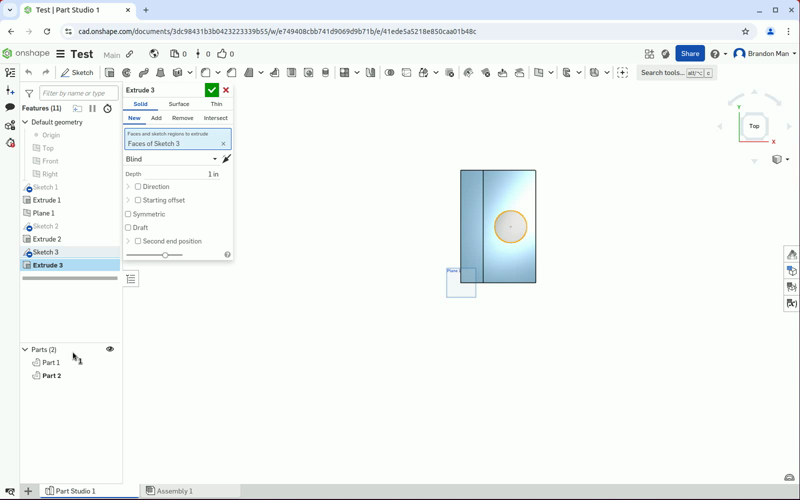
mouse_move(143, 106)
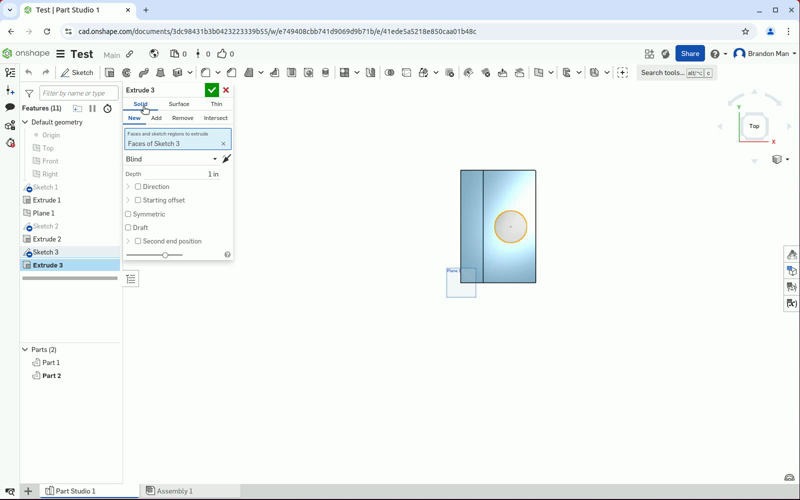
click(143, 106)
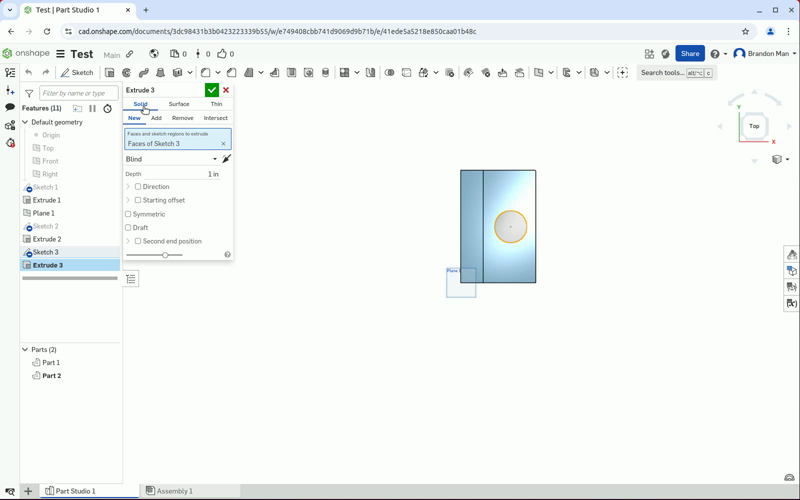
mouse_move(186, 120)
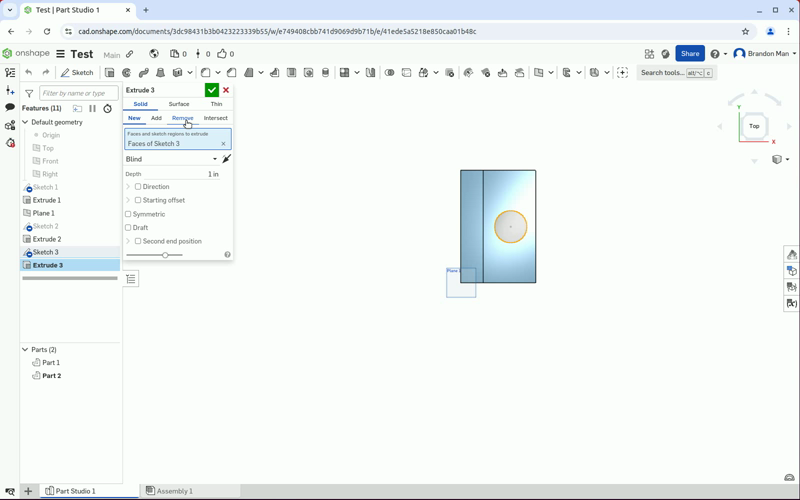
click(186, 120)
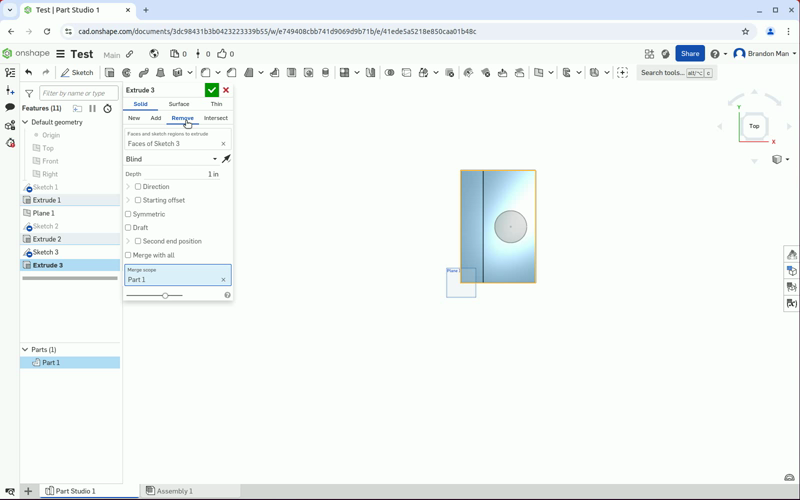
key(tab, 4)
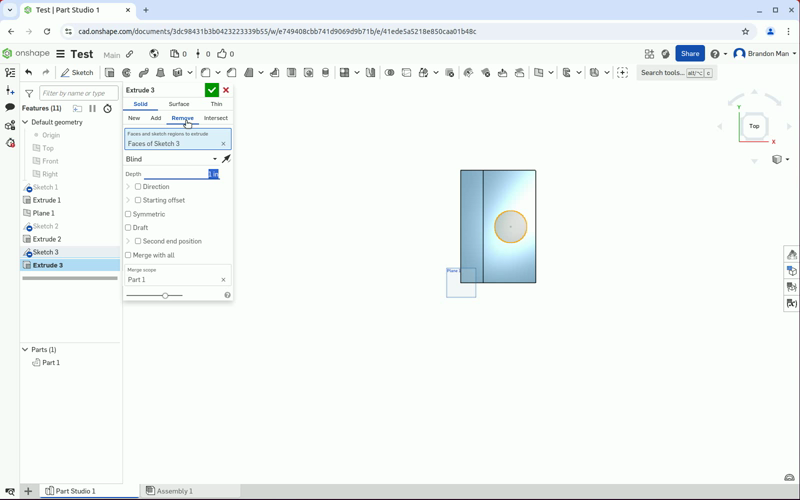
text(30.811)
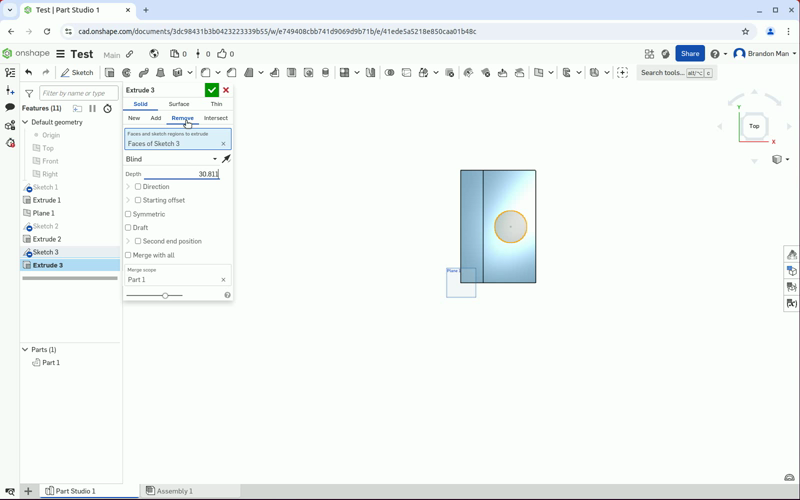
key(tab, 6)
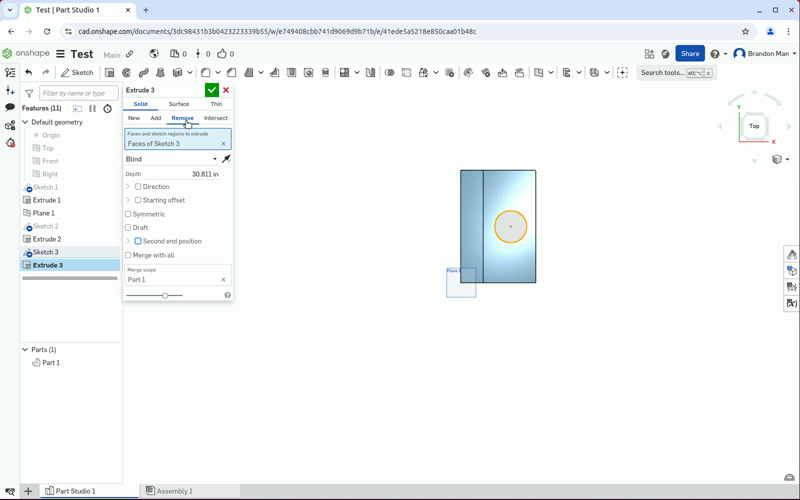
key(space)
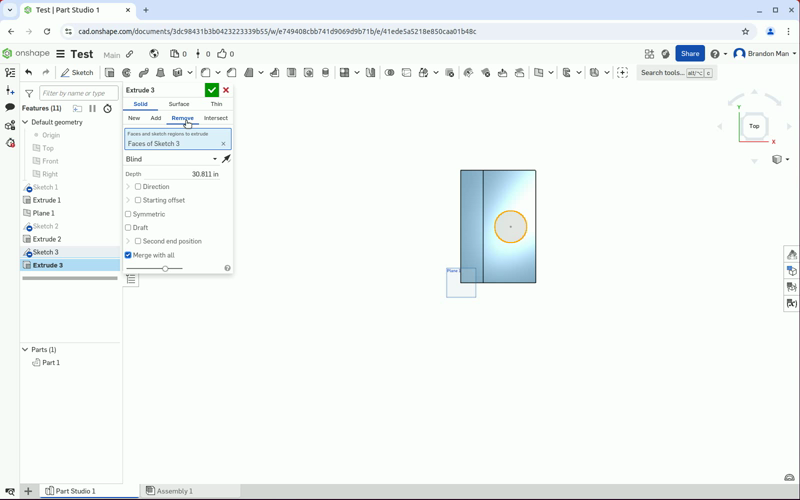
key(enter)
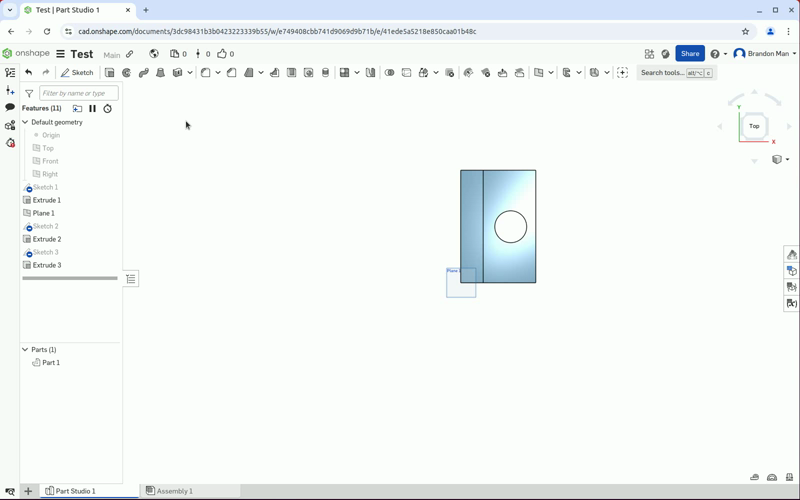
key(shift+h)
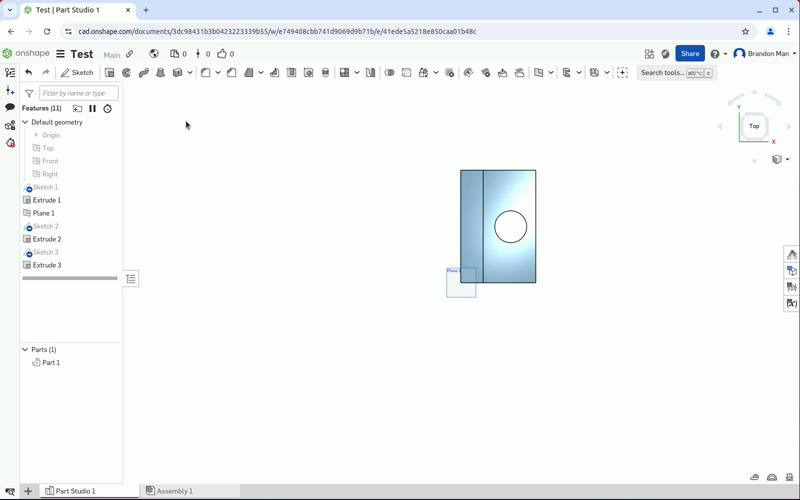
key(shift+h)
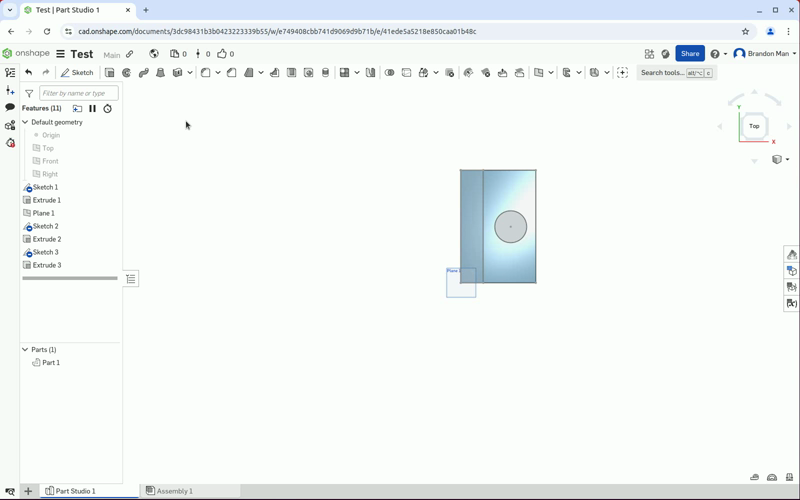
key(shift+7)
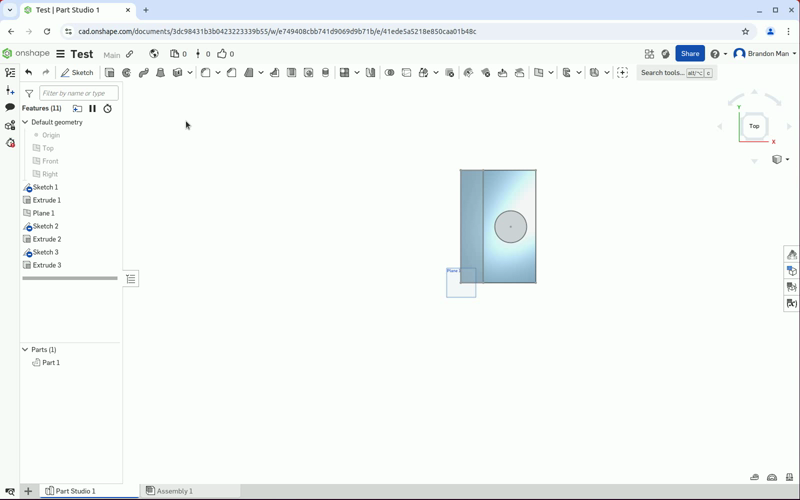
key(up, 3)
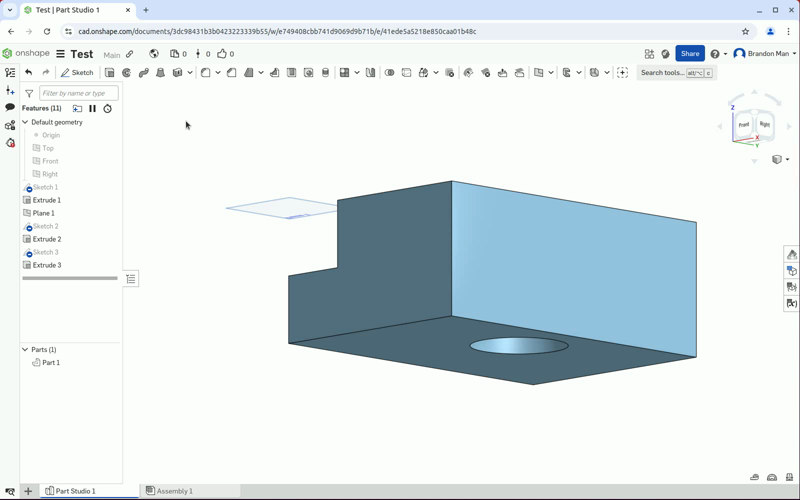
key(left, 3)
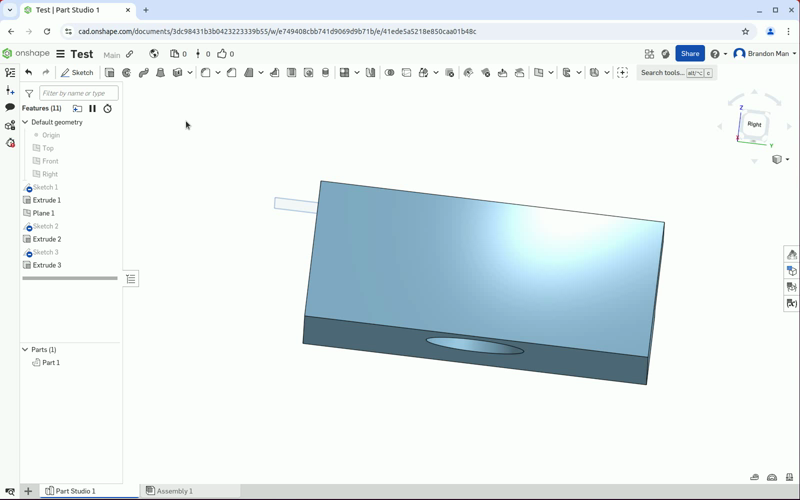
key(right, 3)
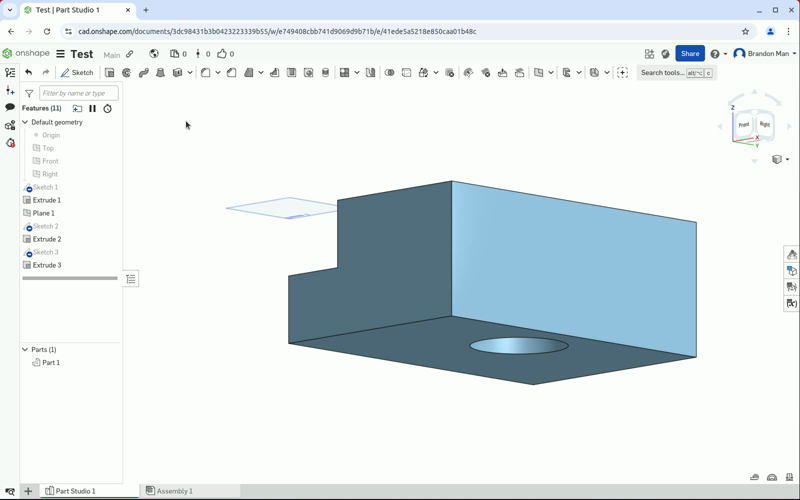
key(down, 3)
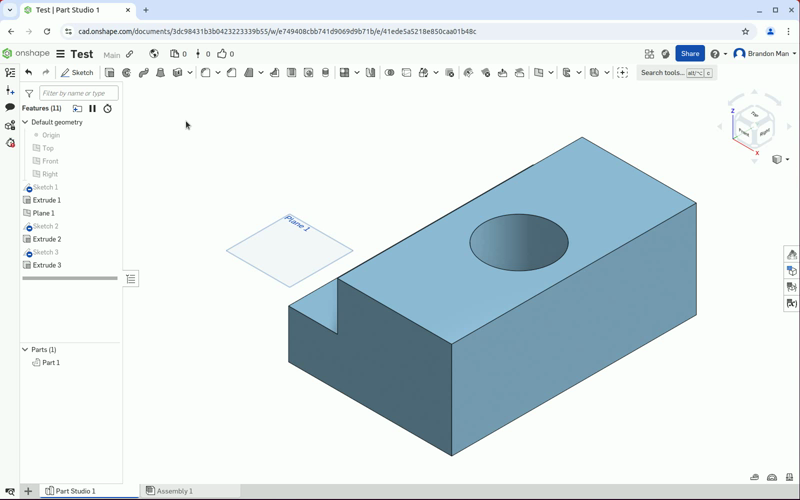
mouse_move(73, 189)
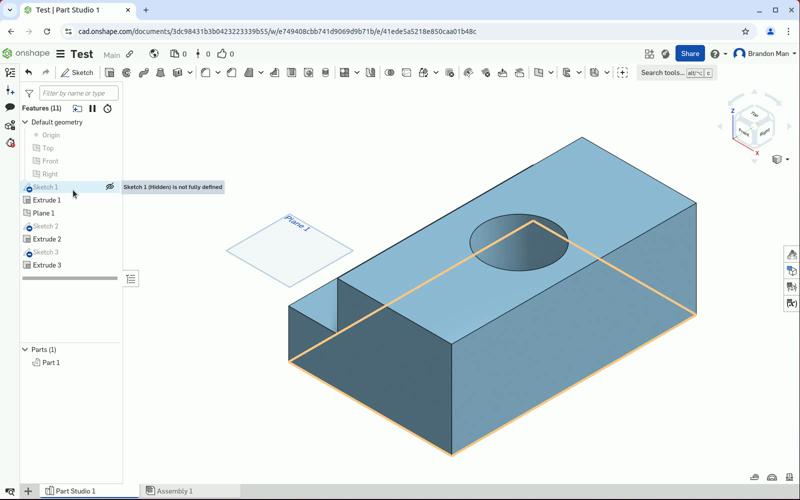
click(73, 189)